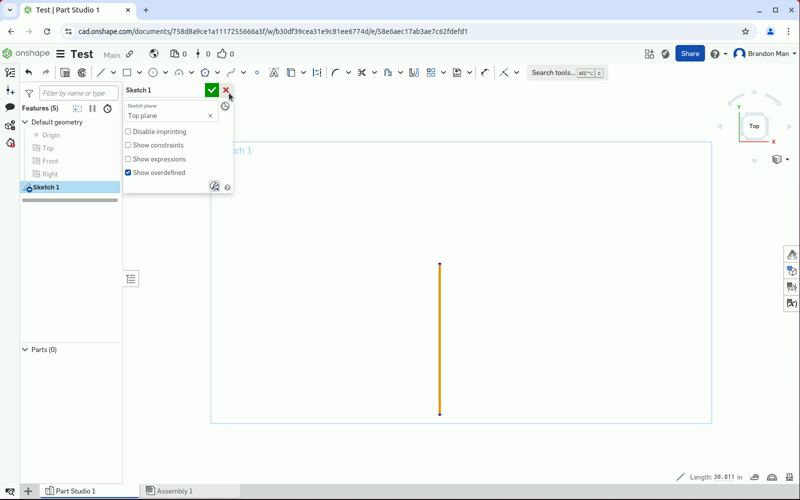
key(shift+h)
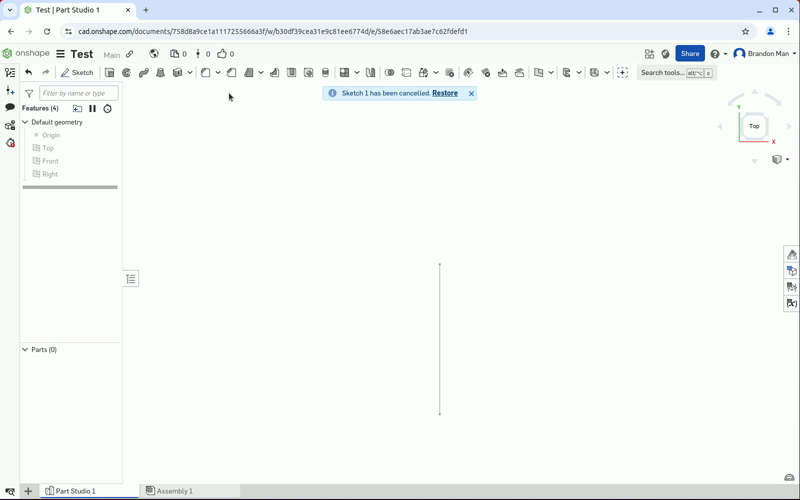
mouse_move(73, 352)
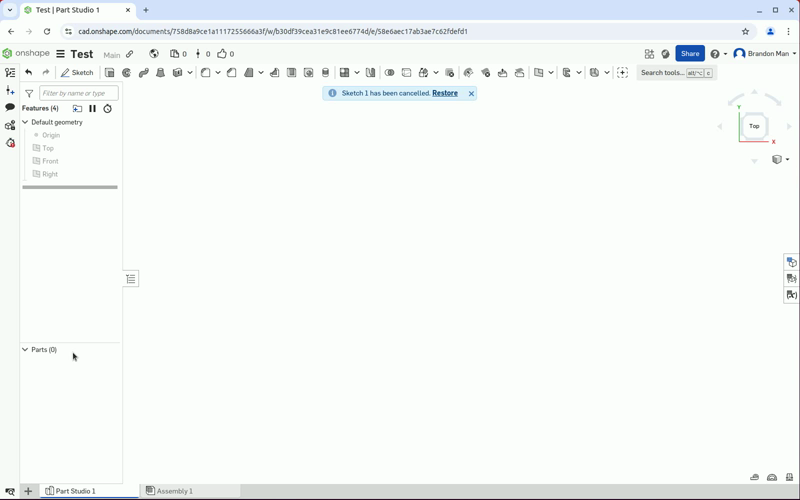
key(y)
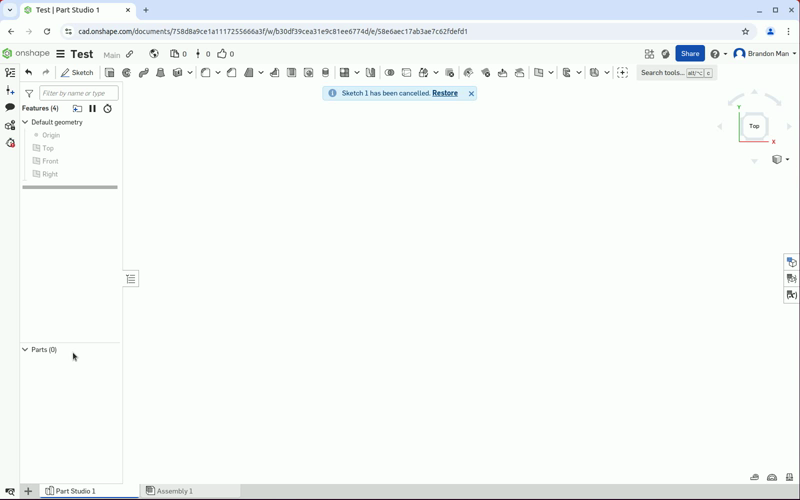
key(shift+p)
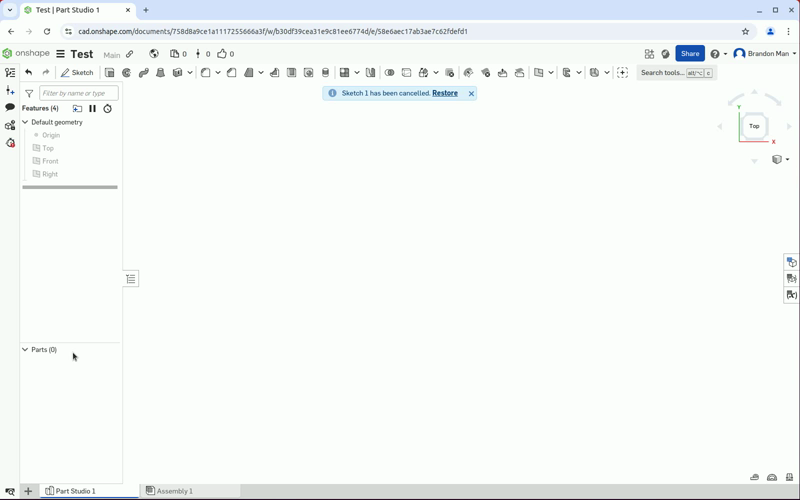
key(space)
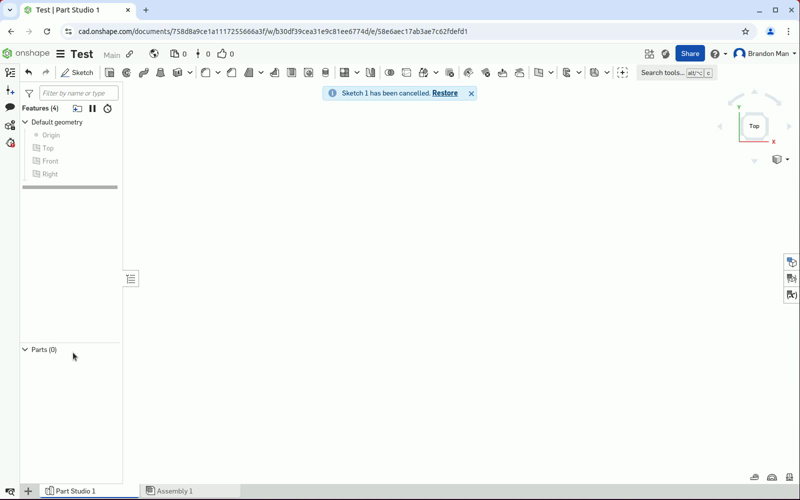
key_down(shift)
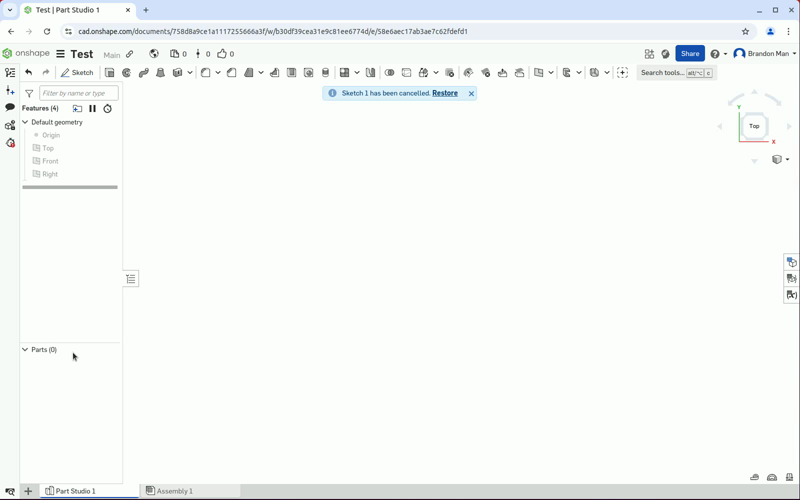
key(up)
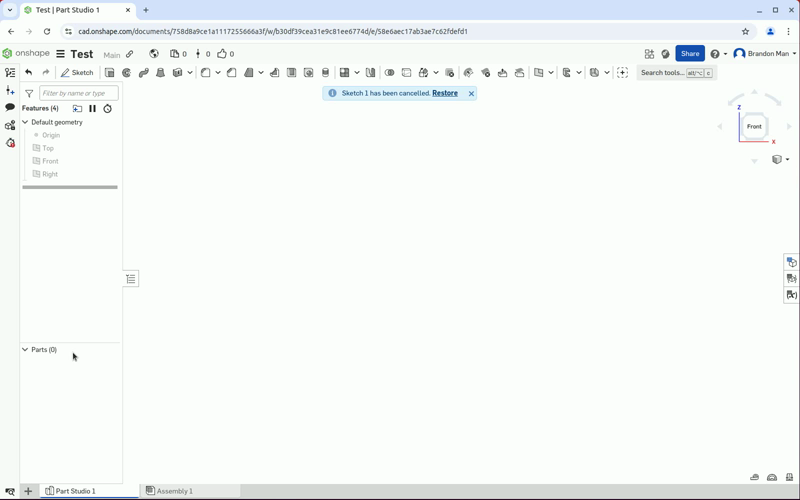
key_up(shift)
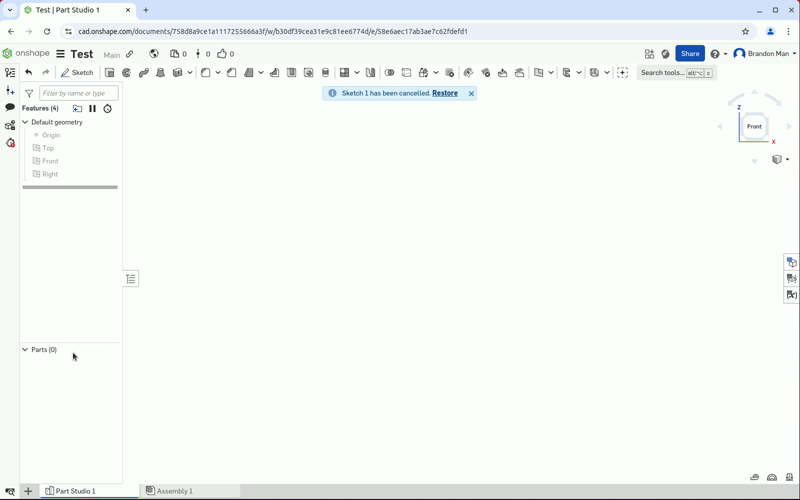
mouse_move(73, 352)
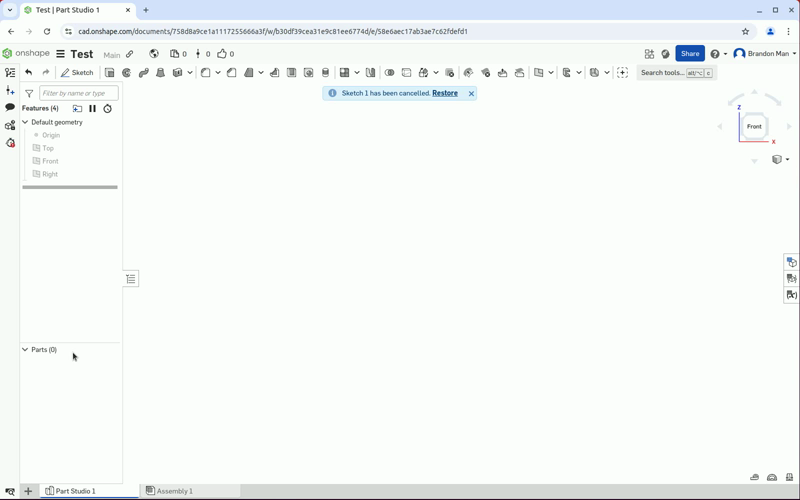
key(shift+y)
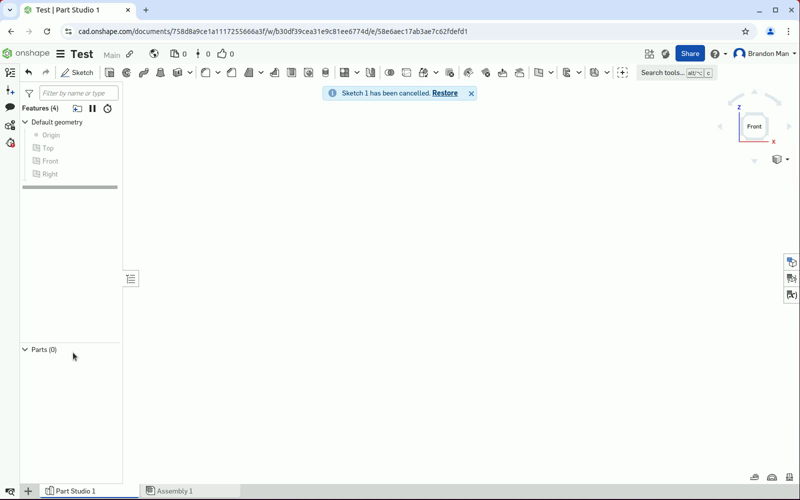
key(shift+s)
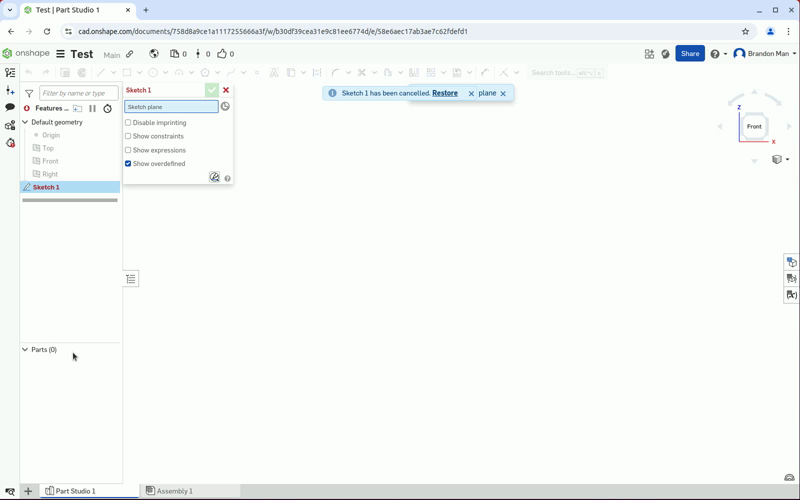
mouse_move(73, 163)
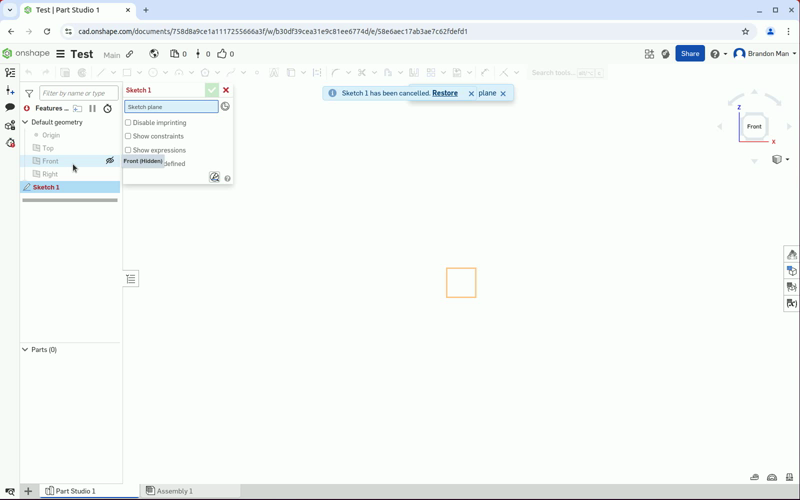
click(73, 163)
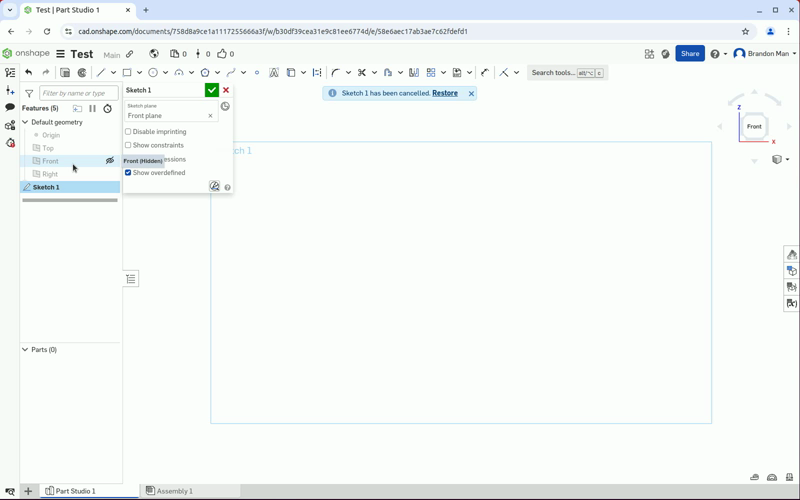
mouse_move(73, 352)
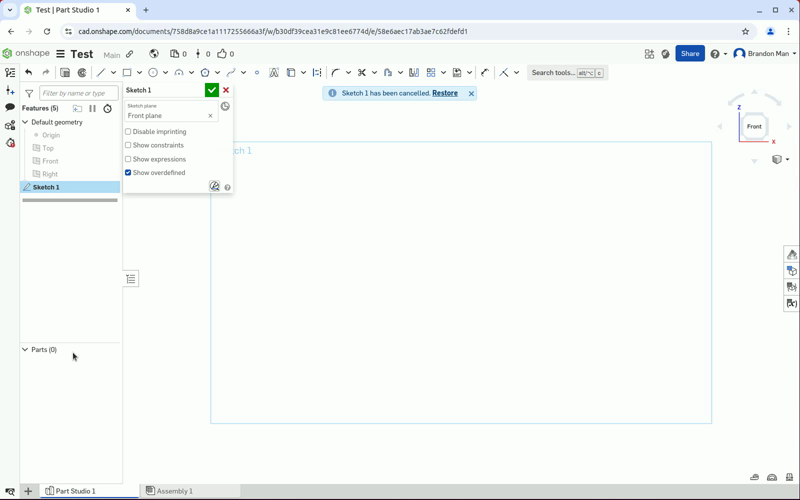
key(y)
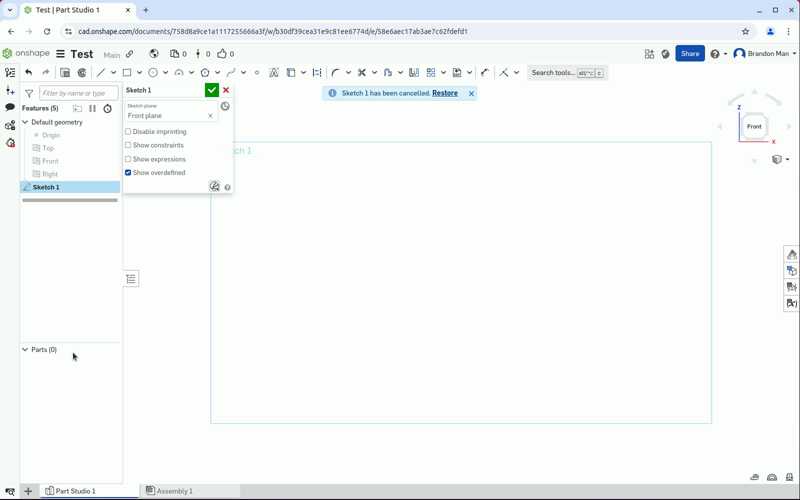
key(l)
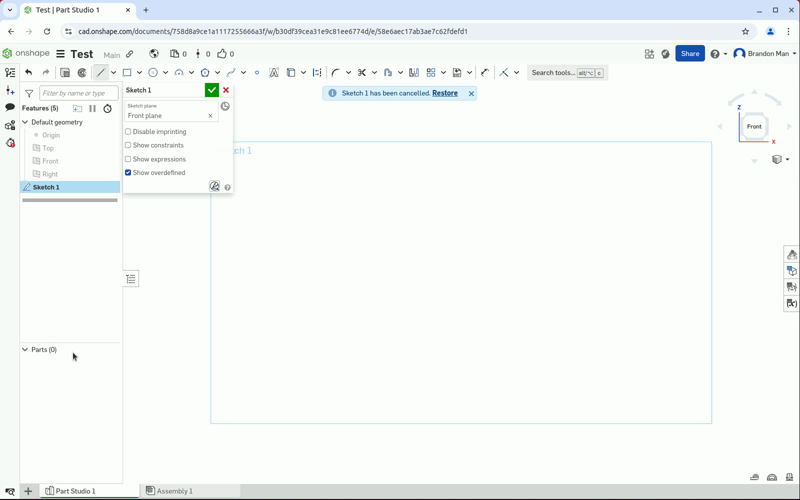
key_down(shift)
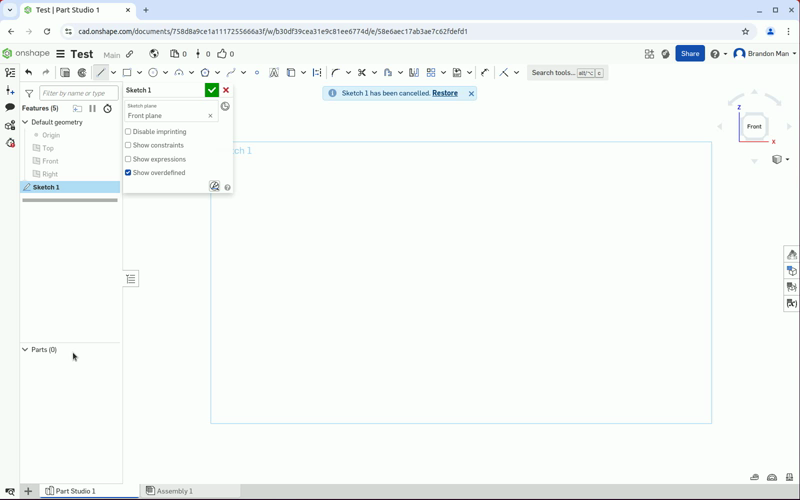
mouse_move(404, 346)
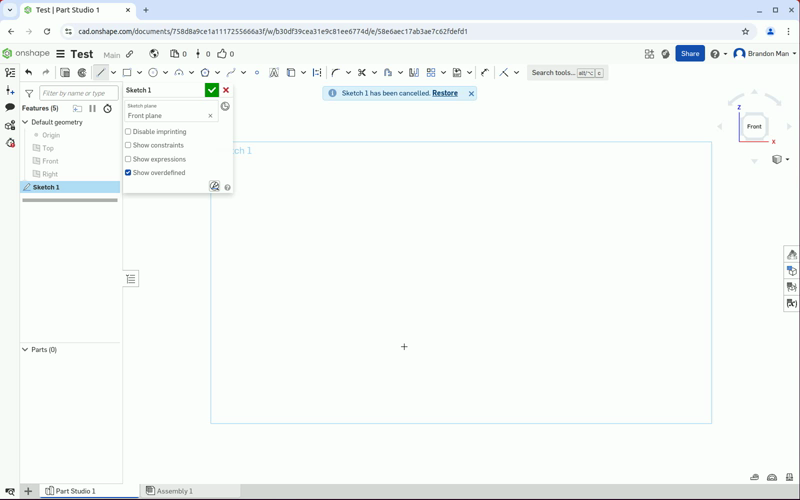
click(404, 346)
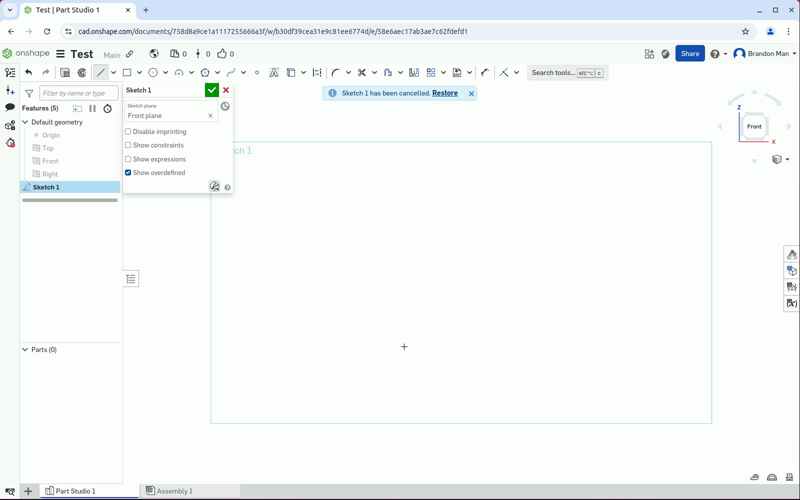
key_up(shift)
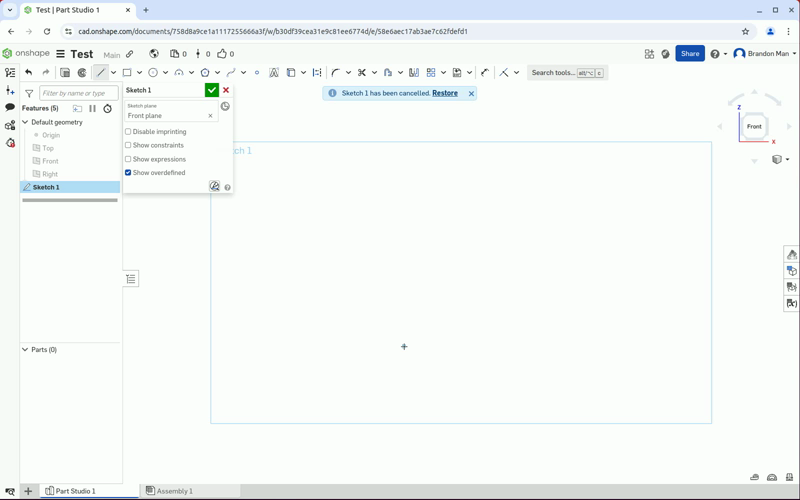
key_down(shift)
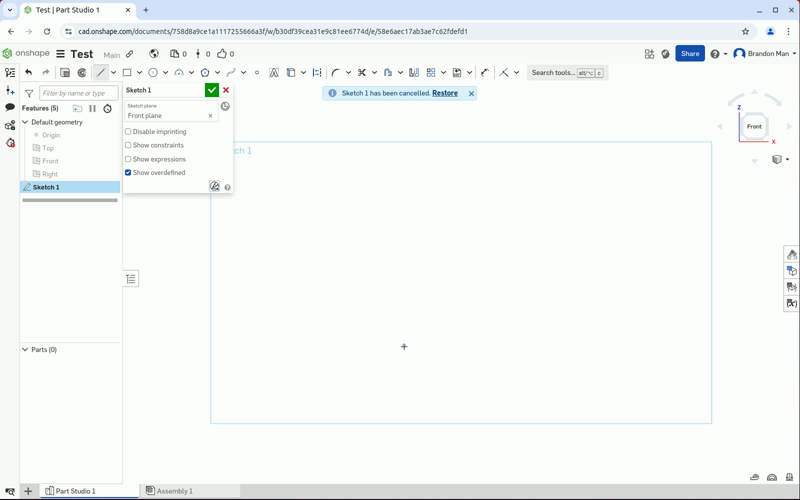
mouse_move(572, 346)
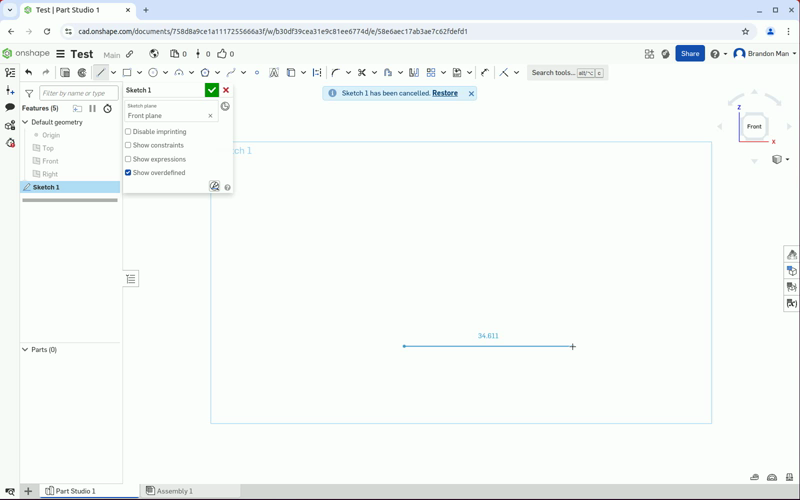
click(572, 346)
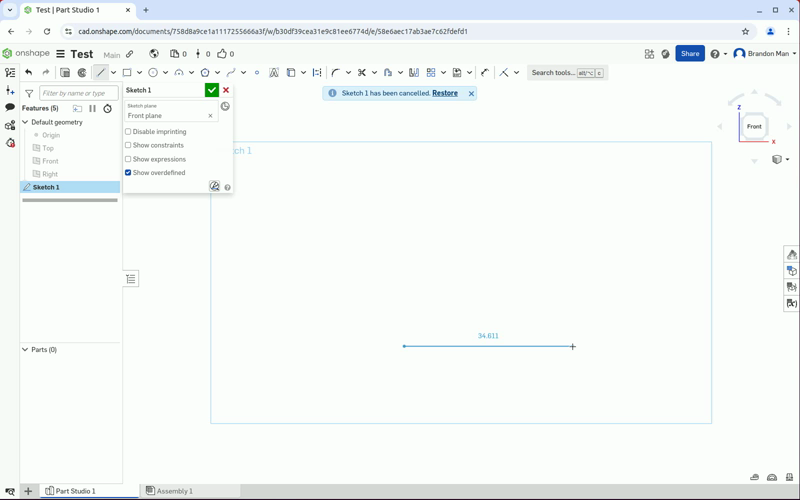
key_up(shift)
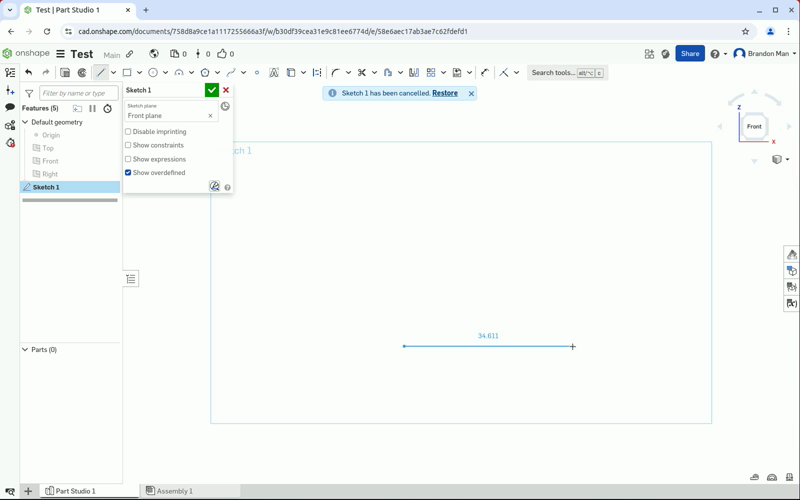
key_down(shift)
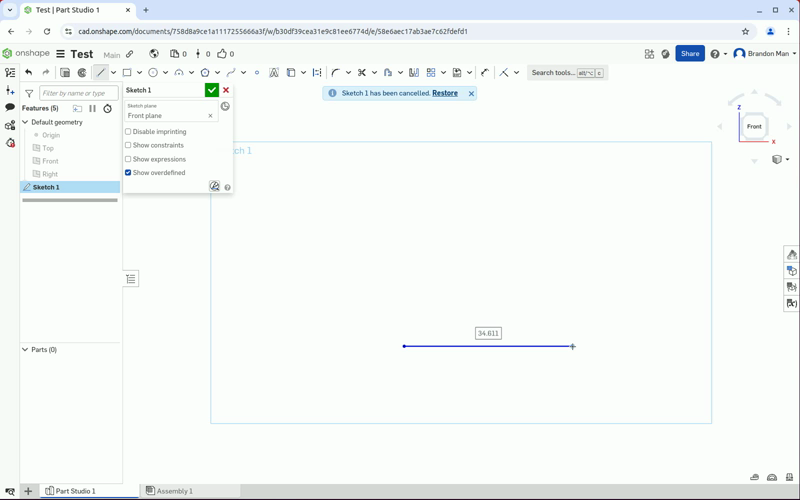
mouse_move(572, 177)
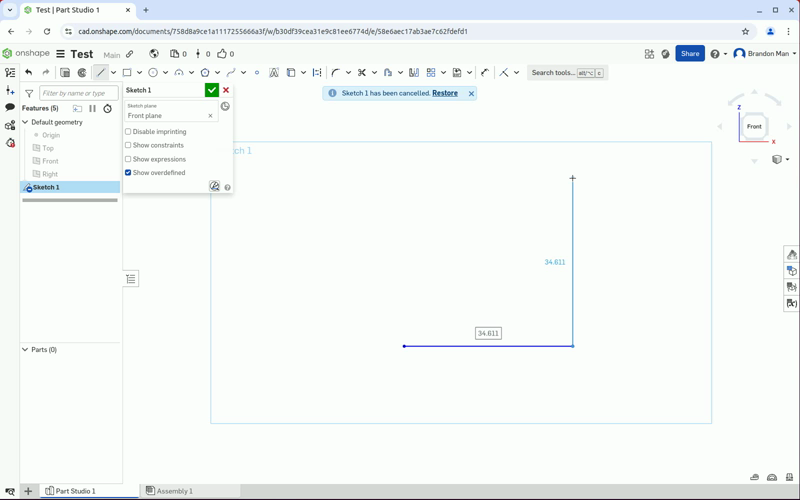
click(572, 177)
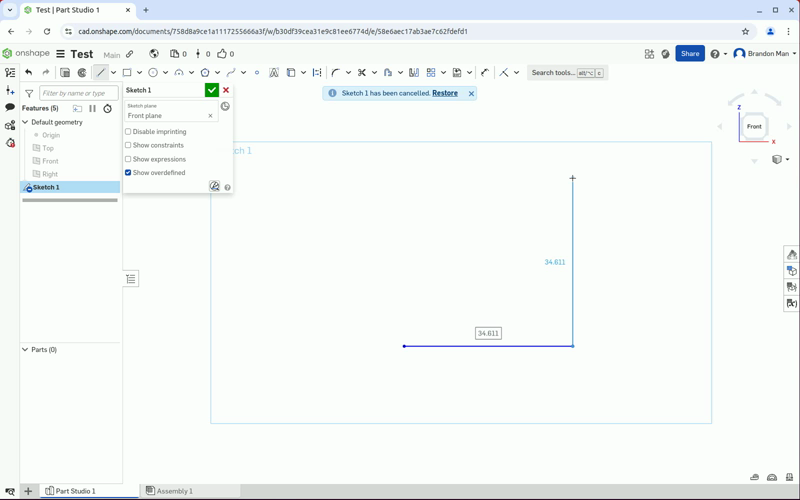
key_up(shift)
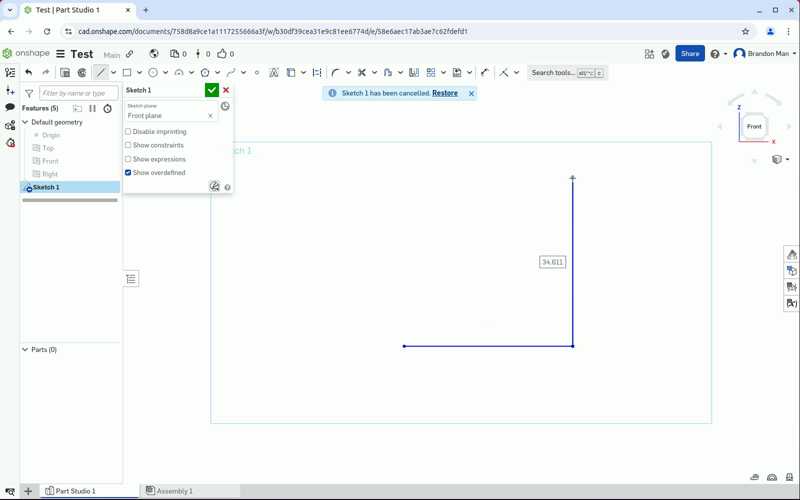
key_down(shift)
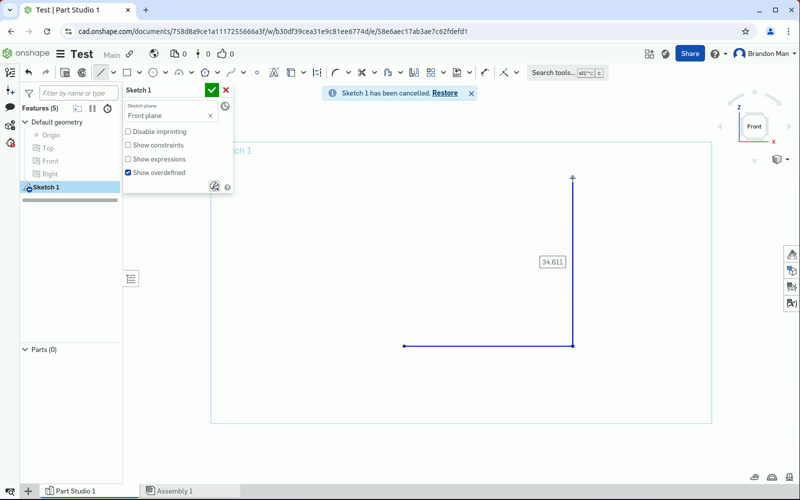
mouse_move(404, 177)
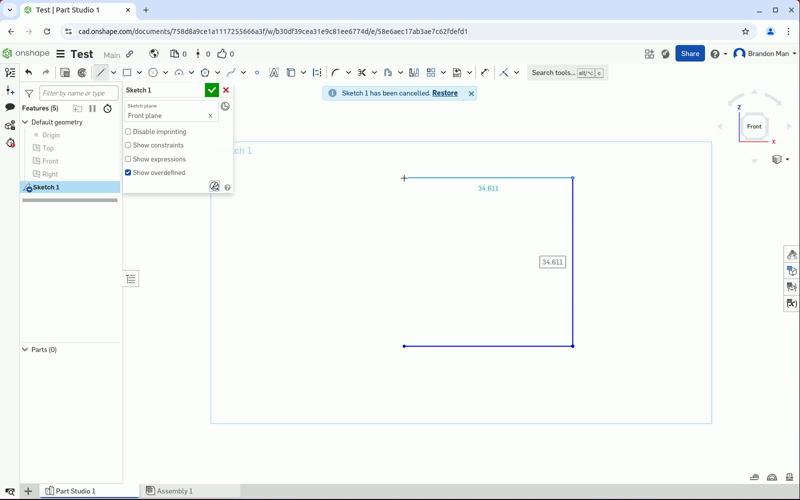
click(404, 177)
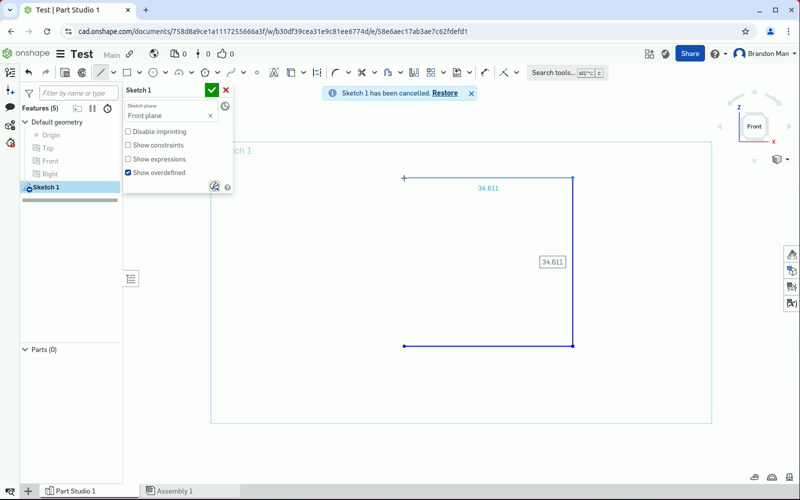
key_up(shift)
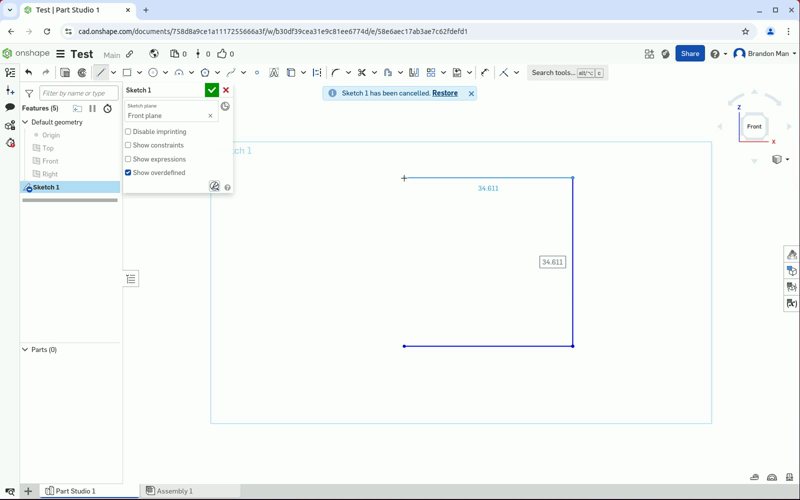
key_down(shift)
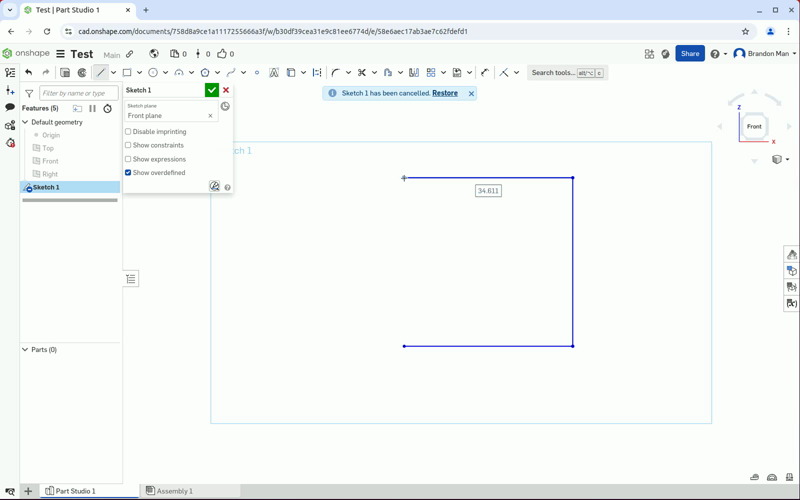
mouse_move(404, 346)
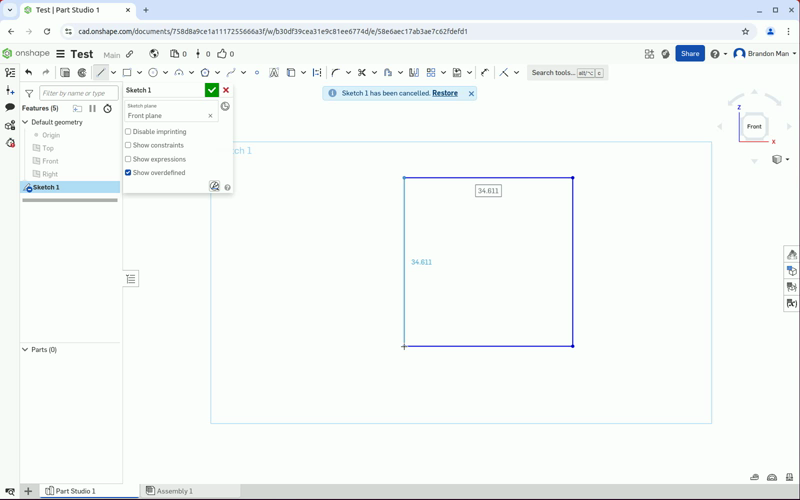
key_up(shift)
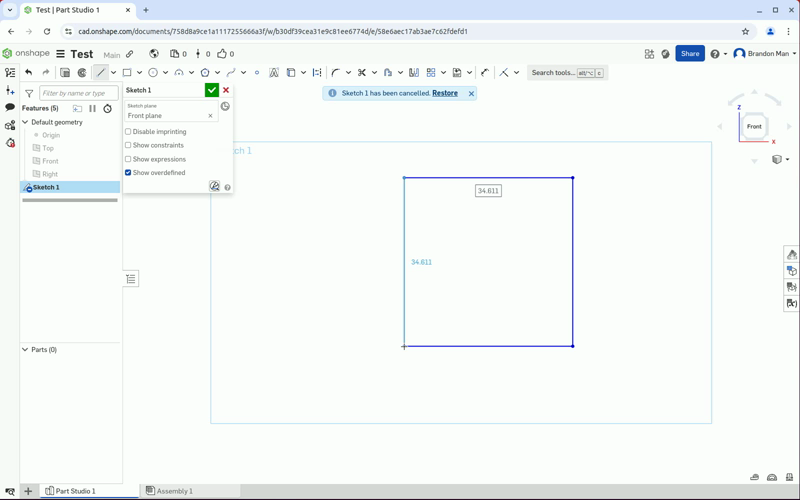
click(404, 346)
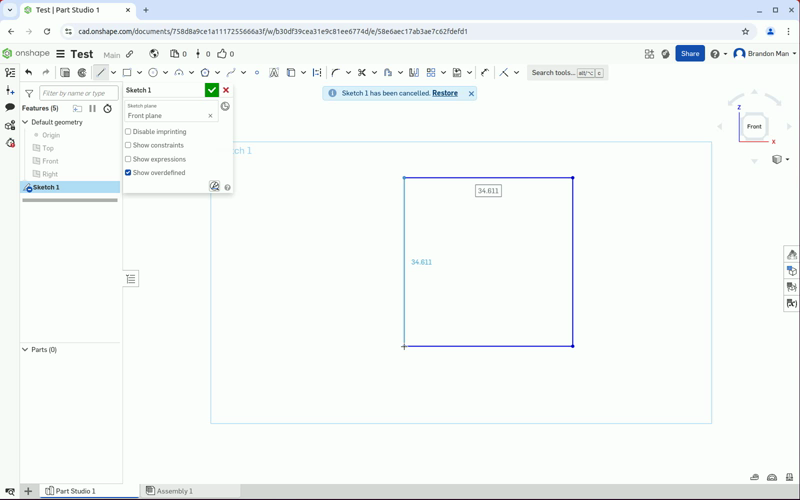
key(esc)
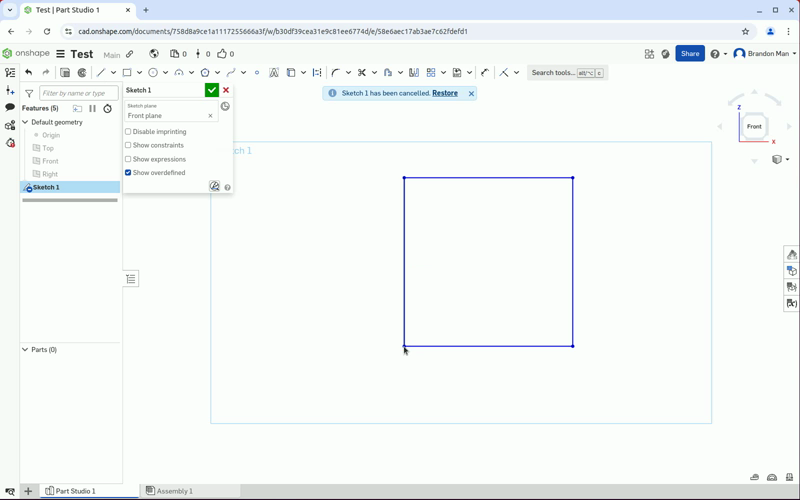
mouse_move(539, 275)
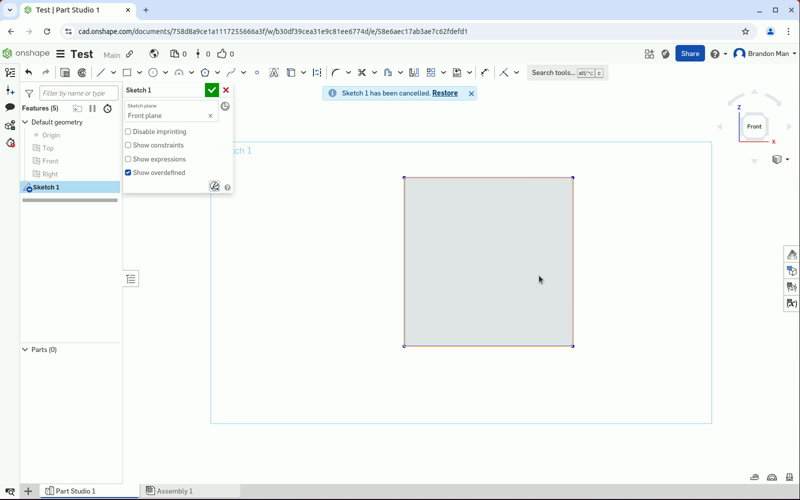
click(539, 275)
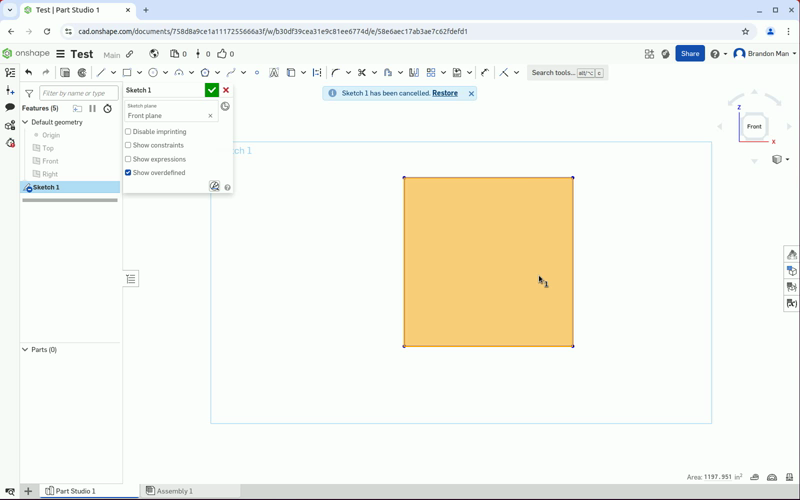
mouse_move(73, 352)
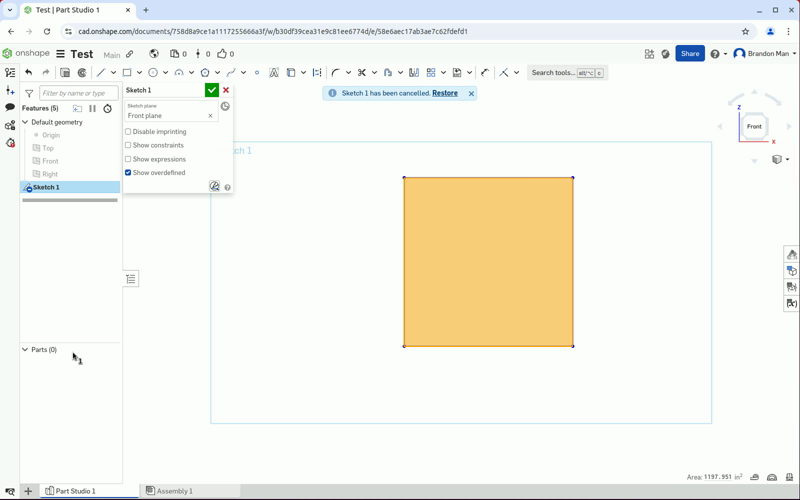
key(shift+y)
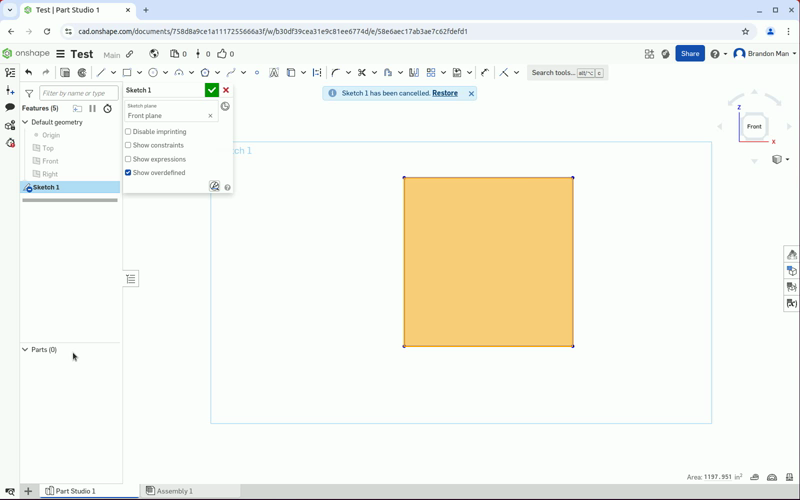
key(shift+e)
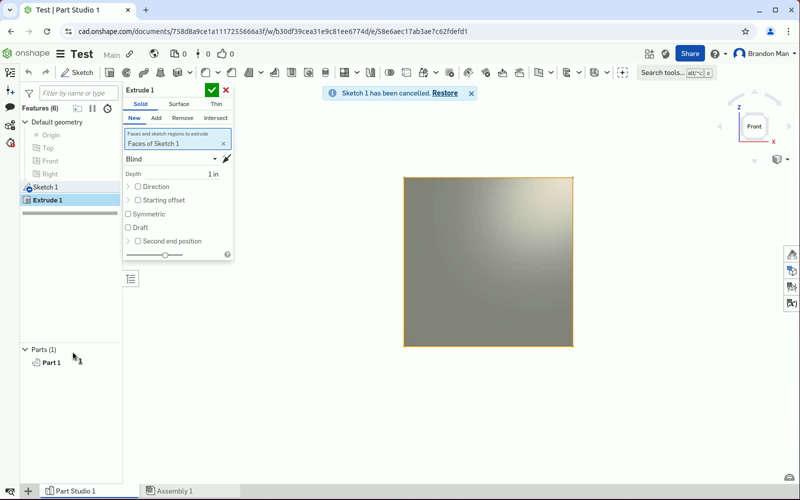
mouse_move(143, 106)
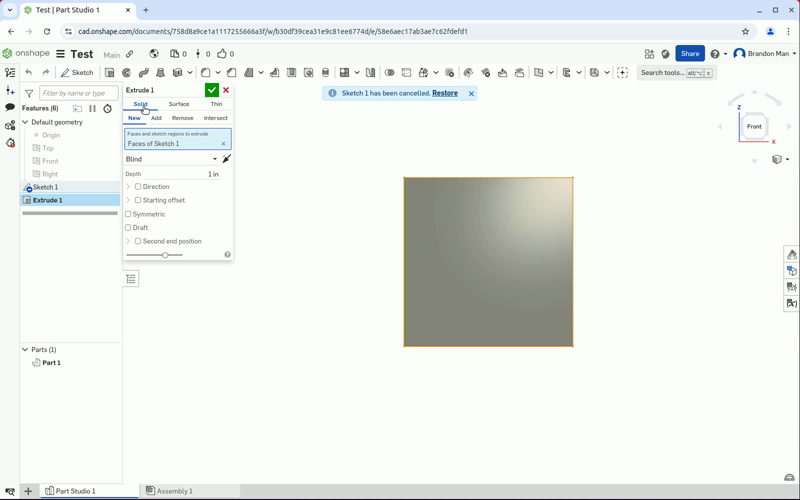
click(143, 106)
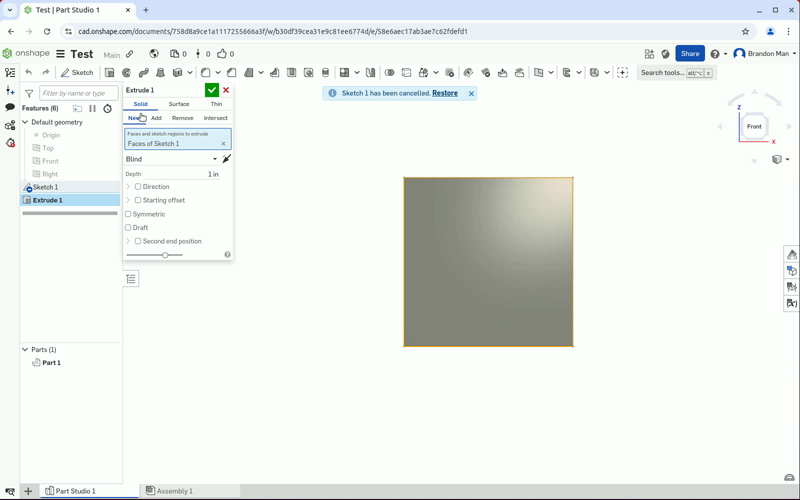
mouse_move(137, 120)
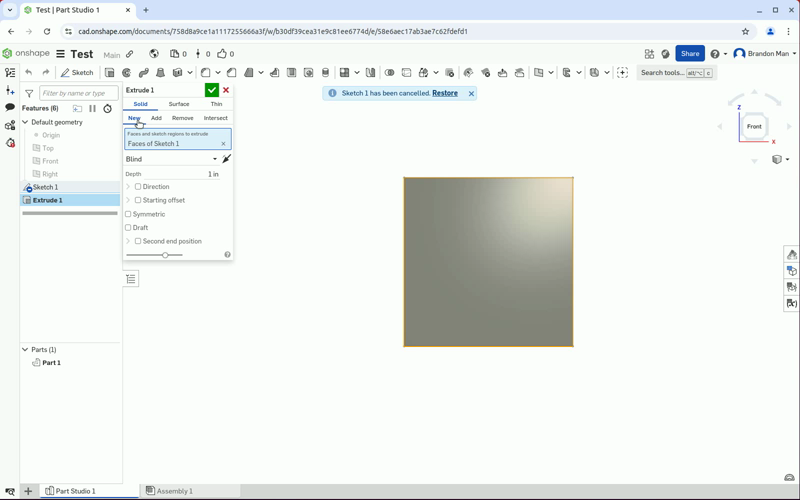
click(137, 120)
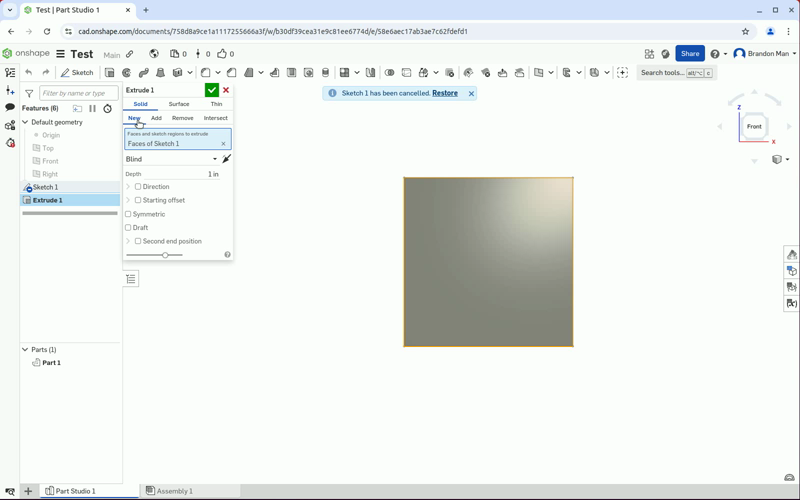
key(tab, 4)
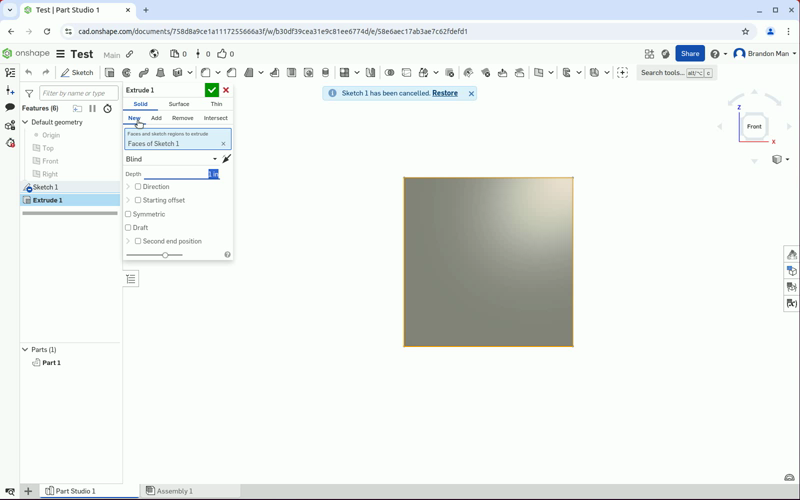
text(15.406)
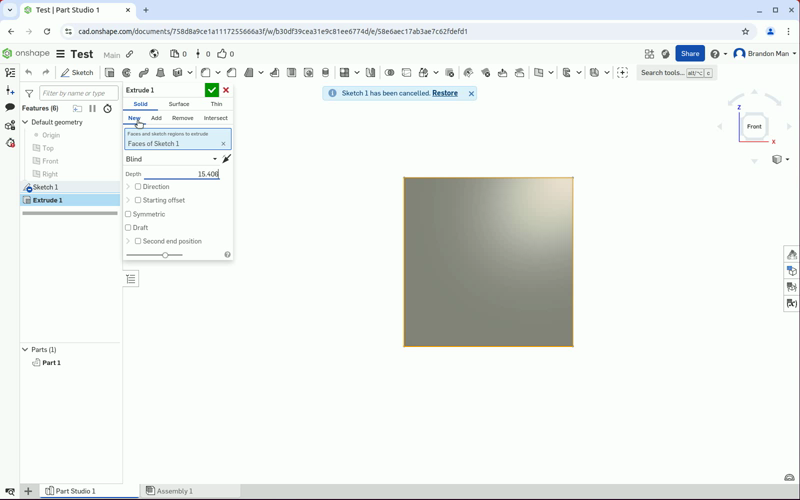
key(tab, 3)
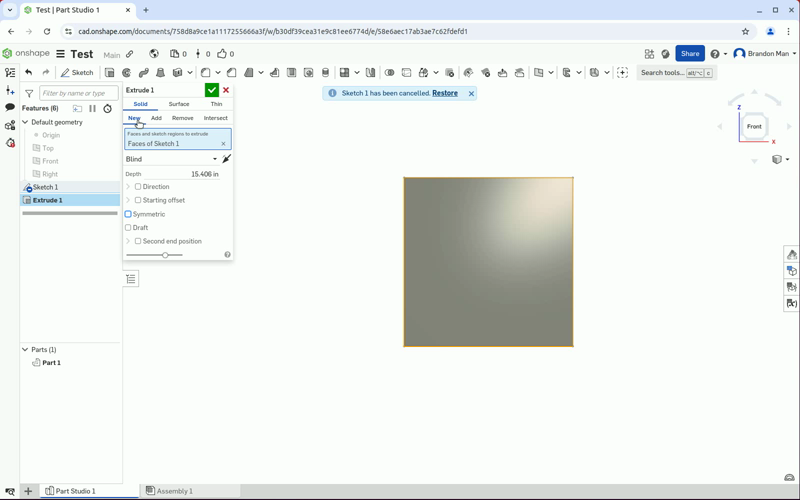
key(space)
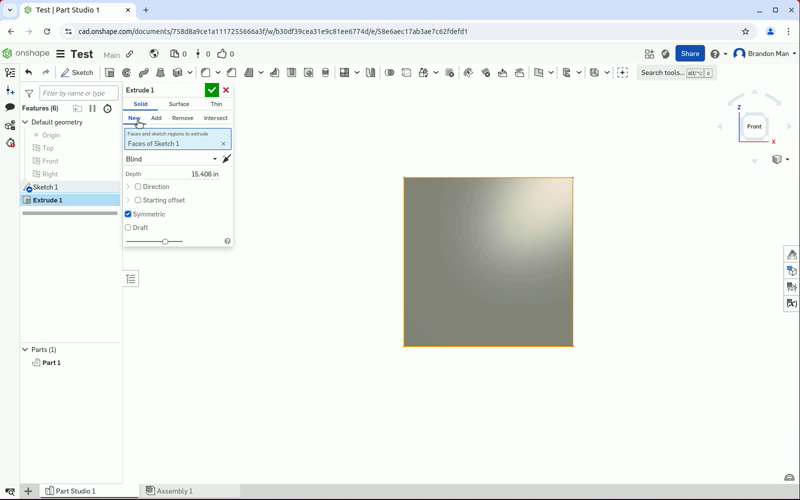
key(enter)
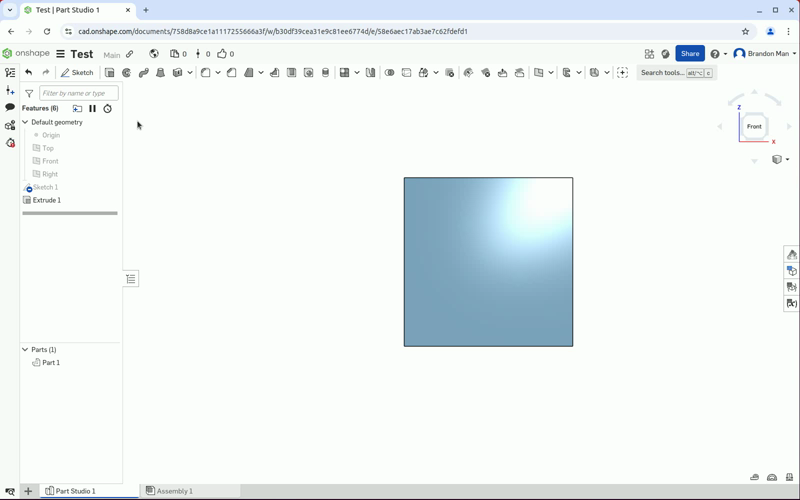
key(shift+h)
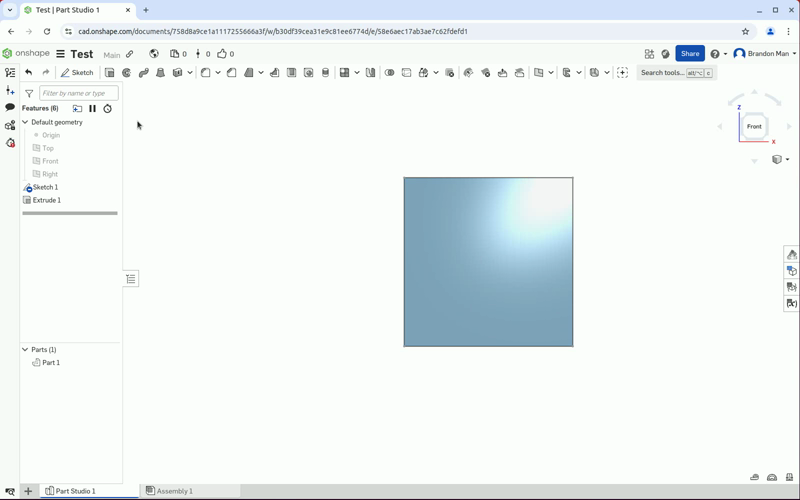
key(shift+h)
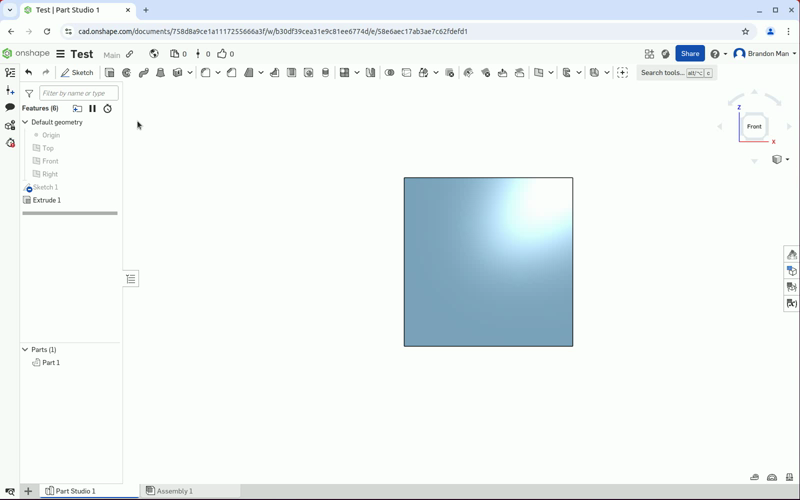
mouse_move(73, 189)
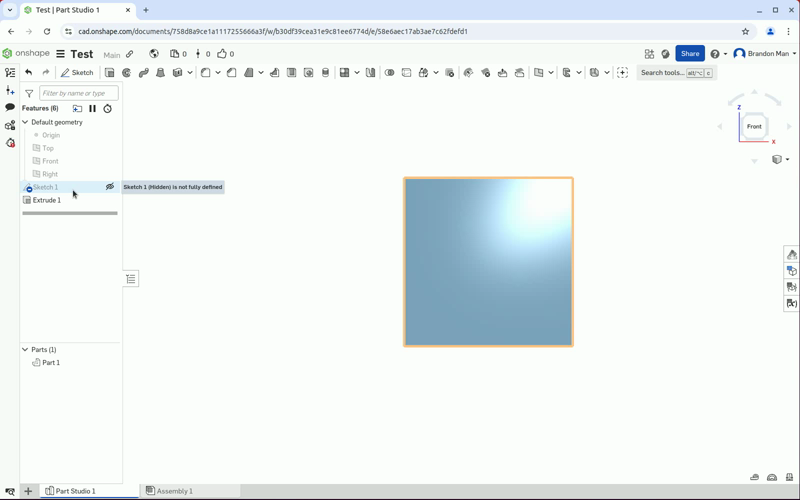
click(73, 189)
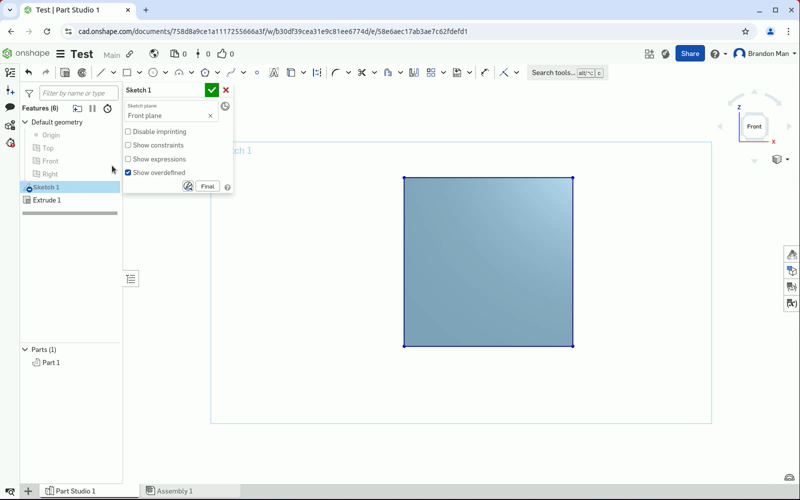
mouse_move(229, 92)
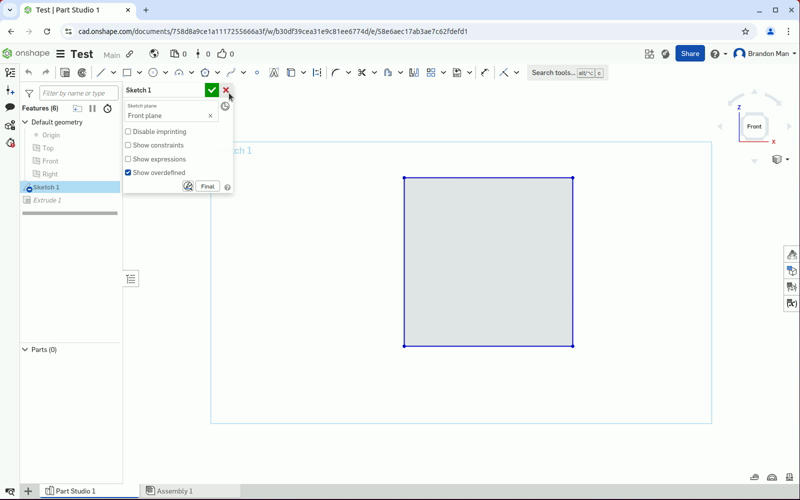
click(229, 92)
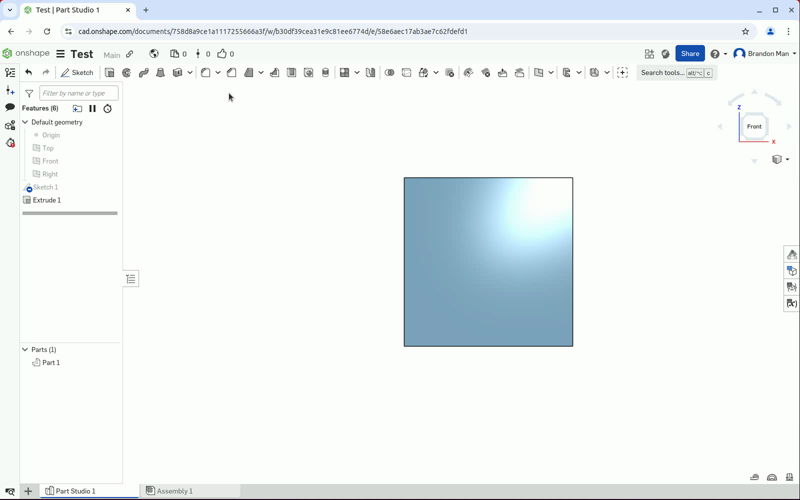
mouse_move(541, 75)
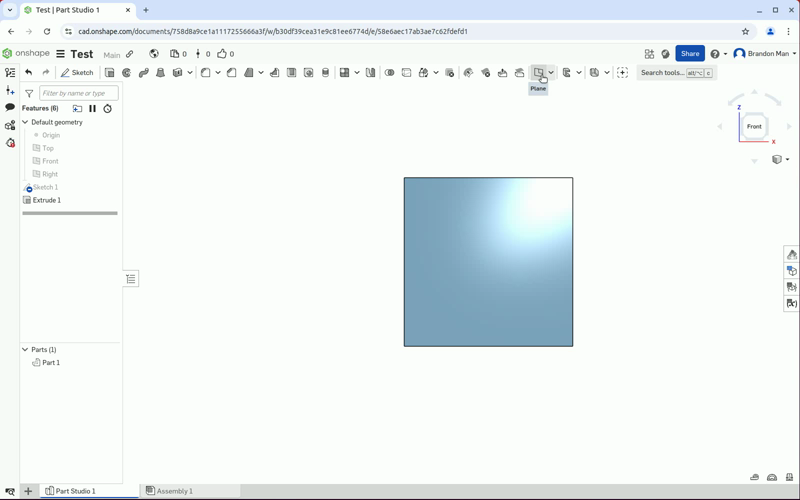
click(541, 75)
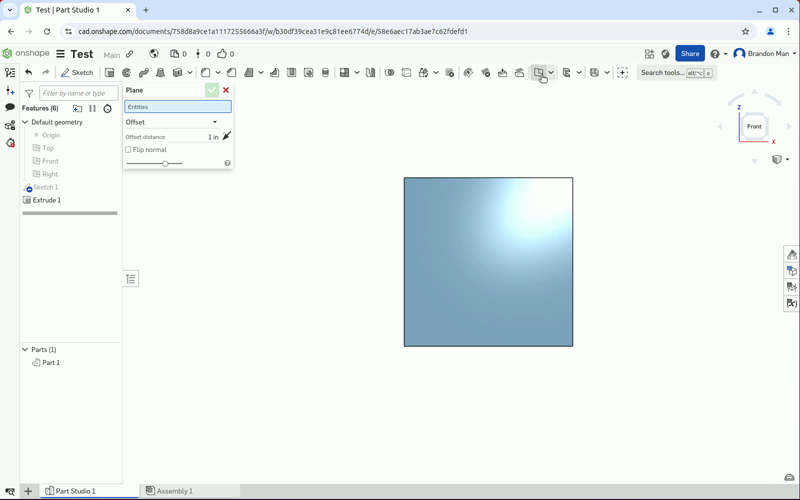
mouse_move(73, 163)
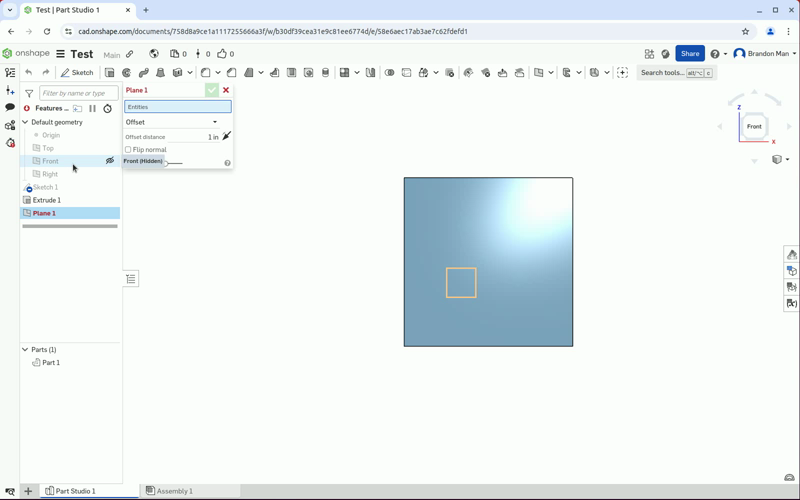
click(73, 163)
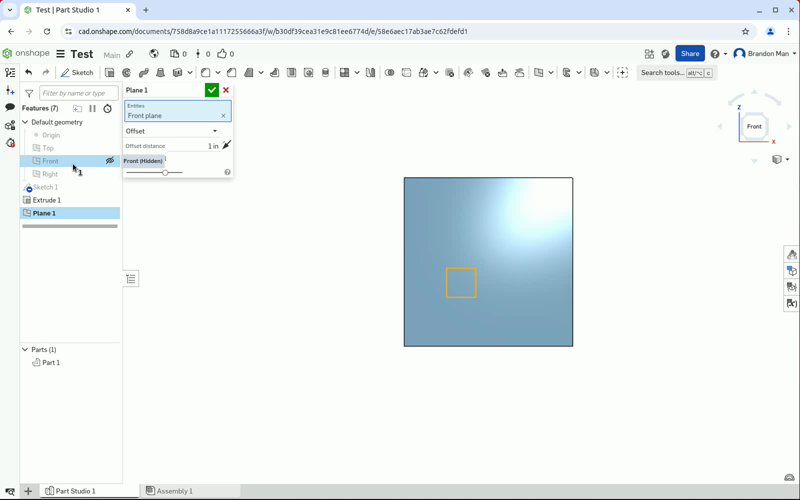
key(tab, 2)
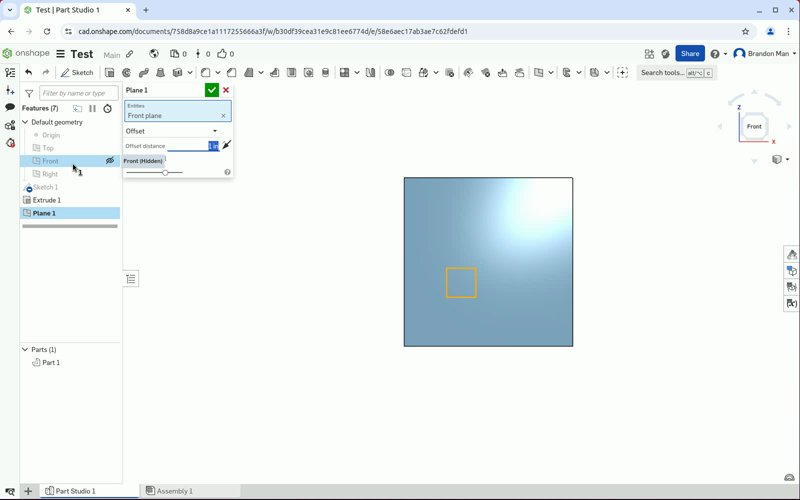
text(7.703)
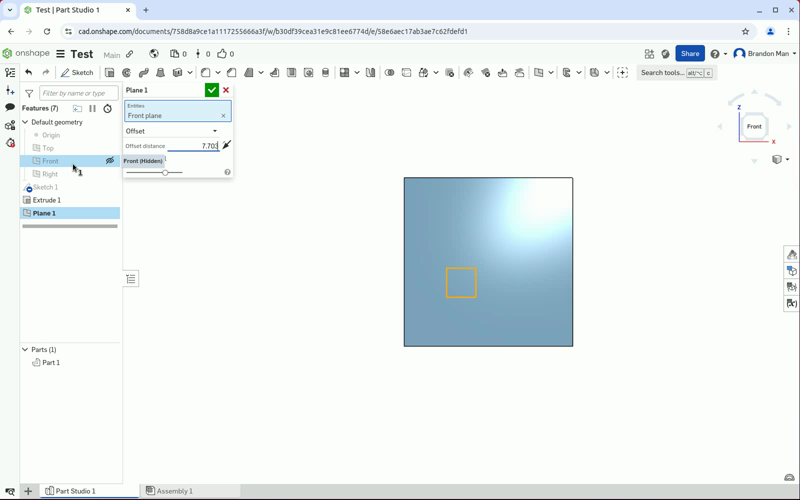
key(enter, 2)
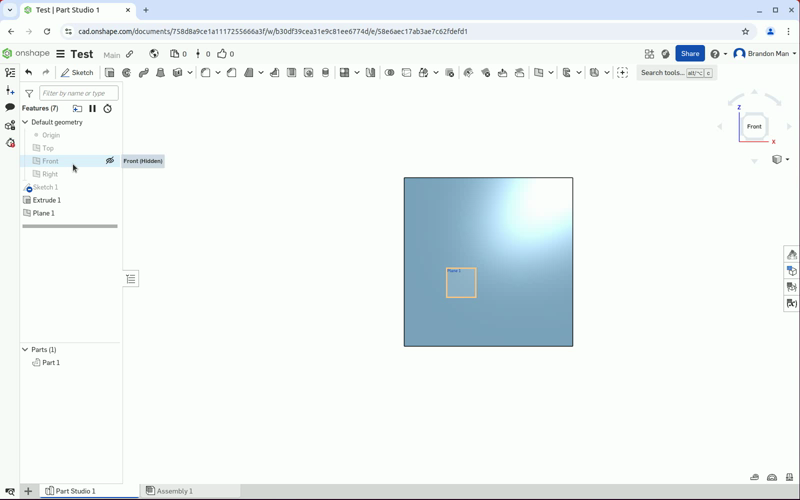
key(shift+s)
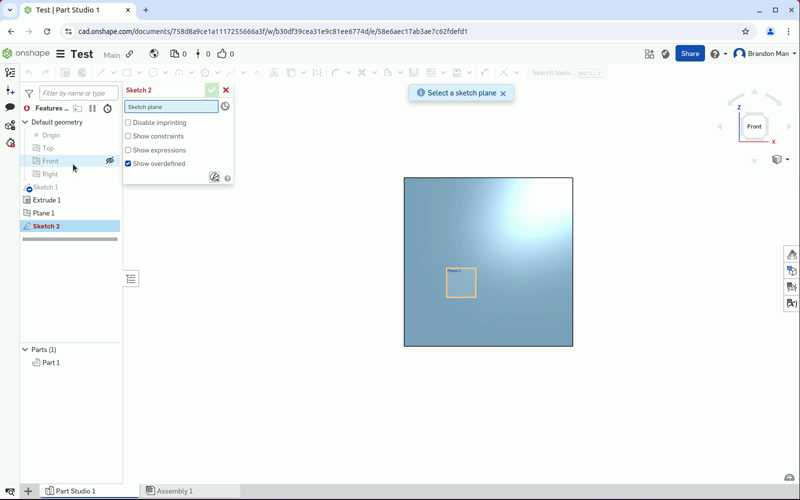
mouse_move(73, 215)
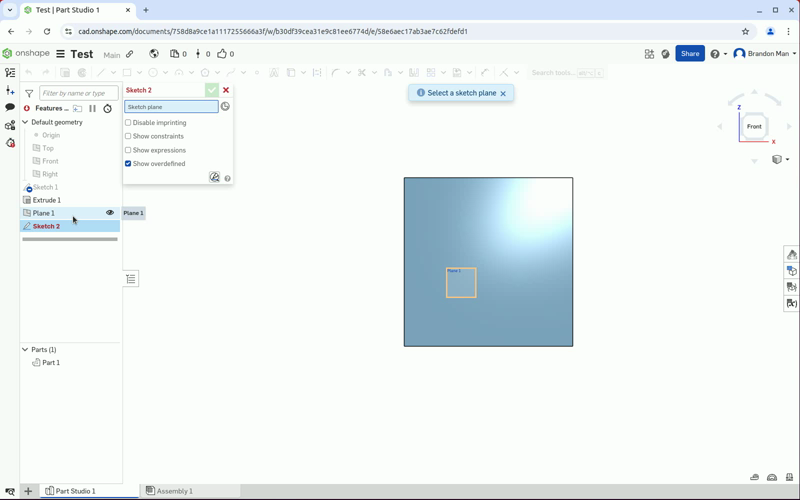
click(73, 215)
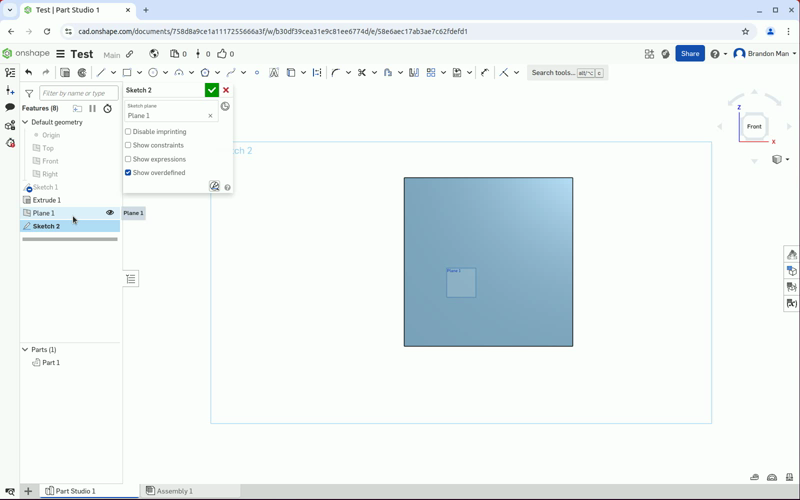
mouse_move(73, 352)
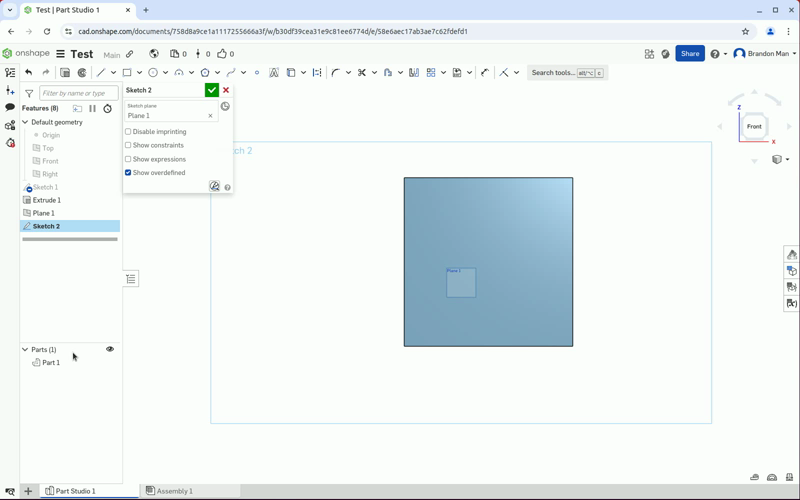
key(y)
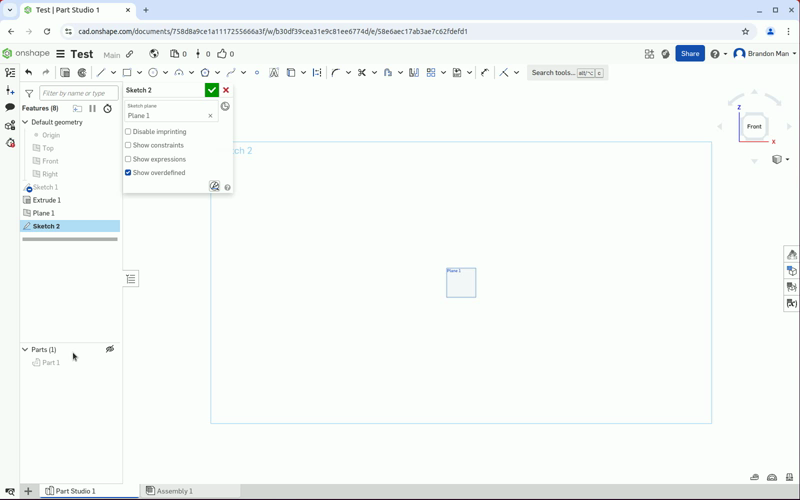
key(c)
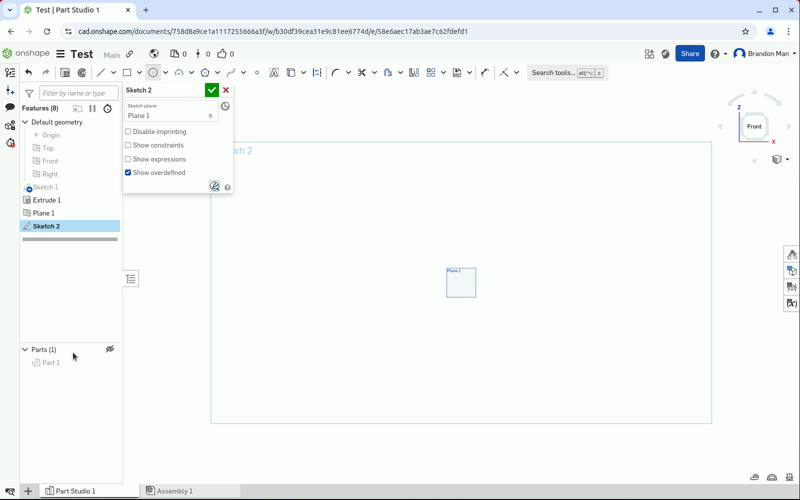
key_down(shift)
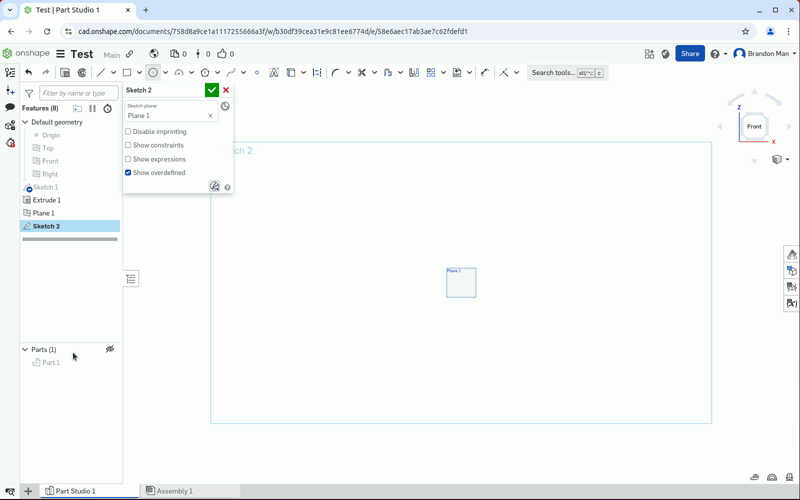
mouse_move(489, 318)
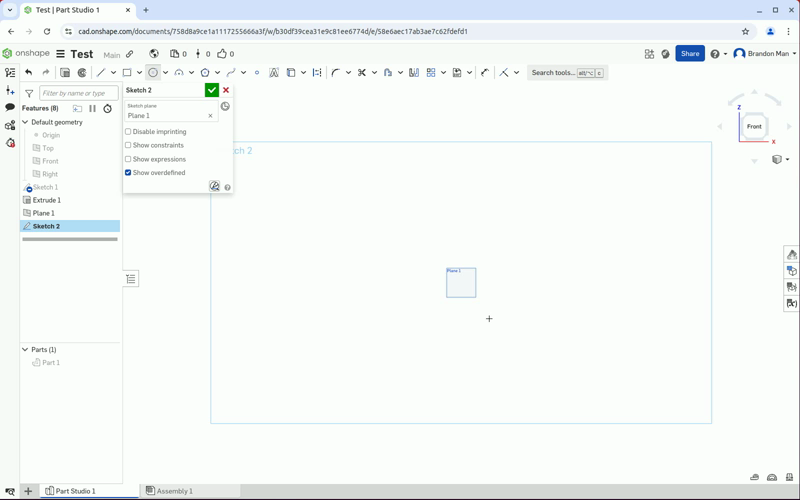
click(489, 318)
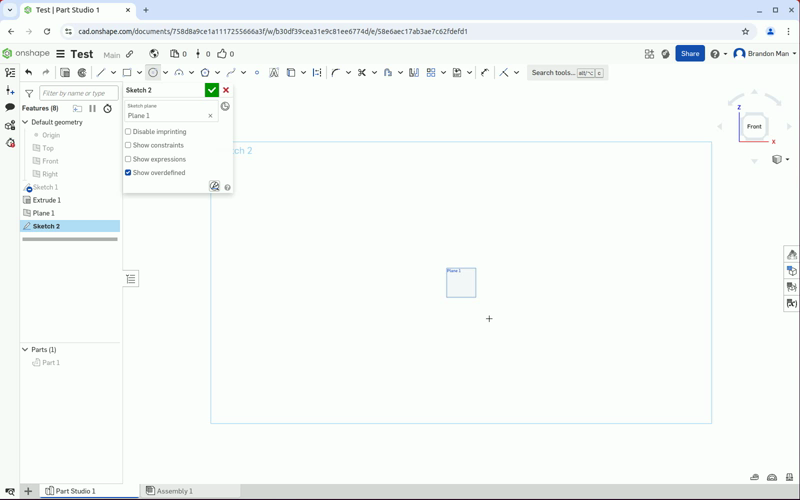
key_up(shift)
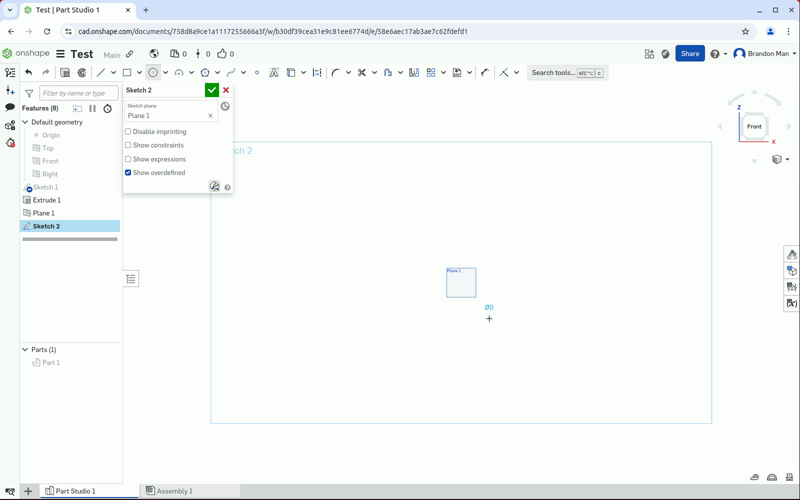
mouse_move(509, 318)
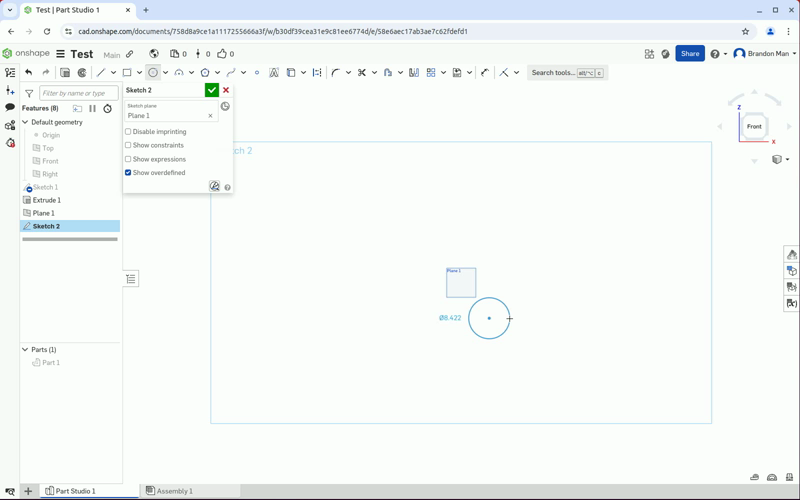
click(509, 318)
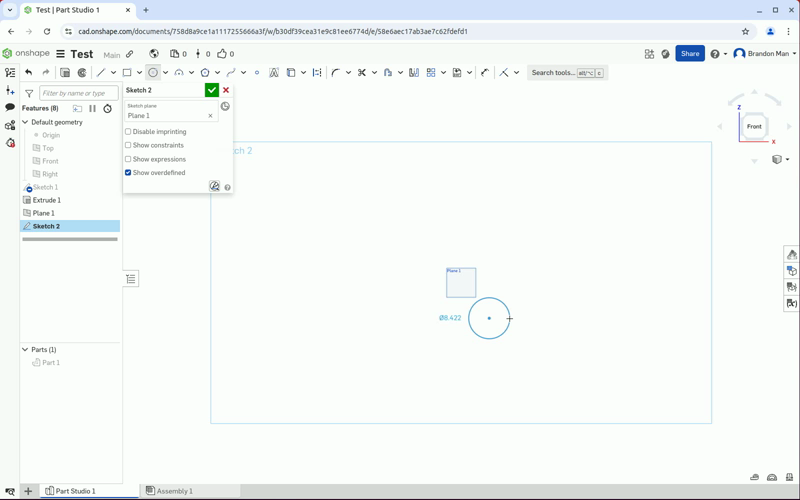
key(esc)
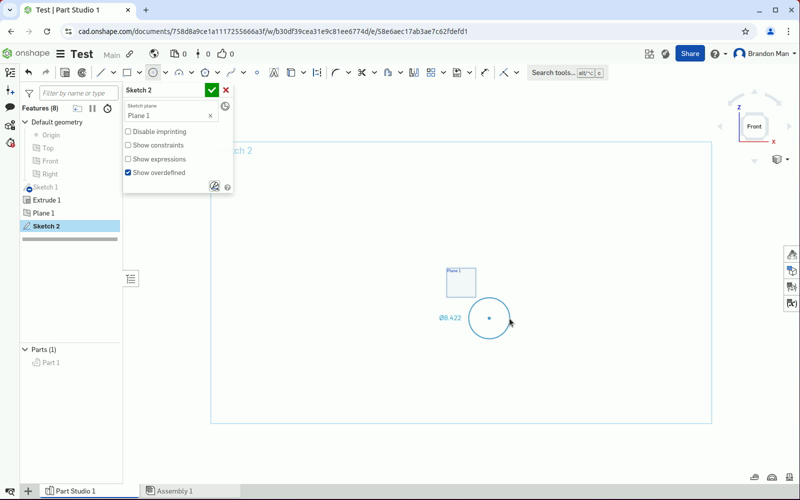
mouse_move(473, 320)
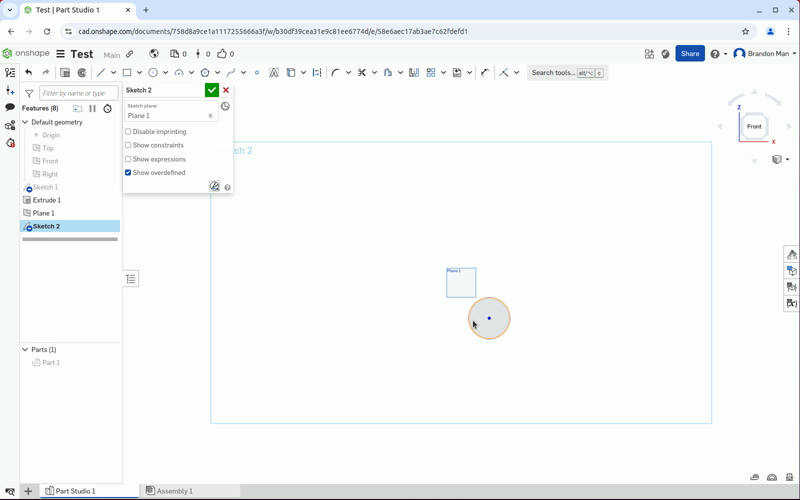
scroll(6)
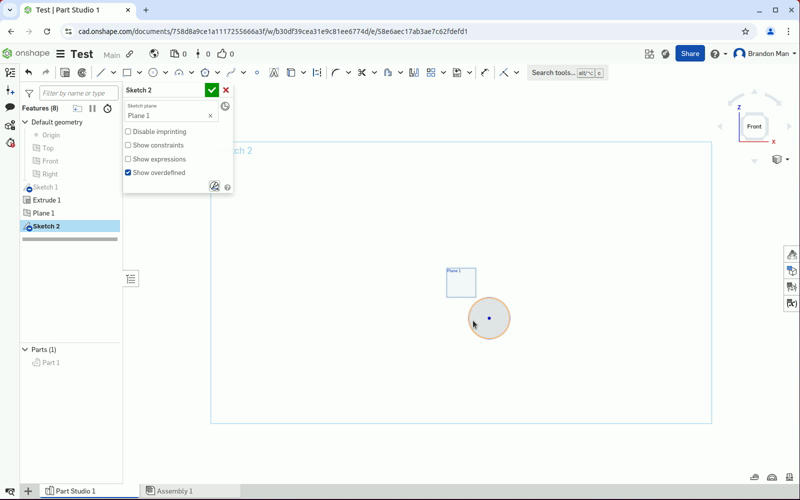
scroll(6)
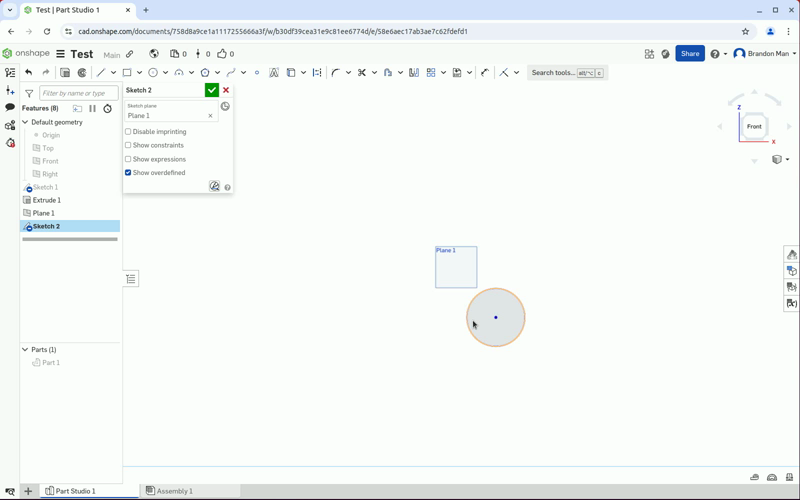
scroll(6)
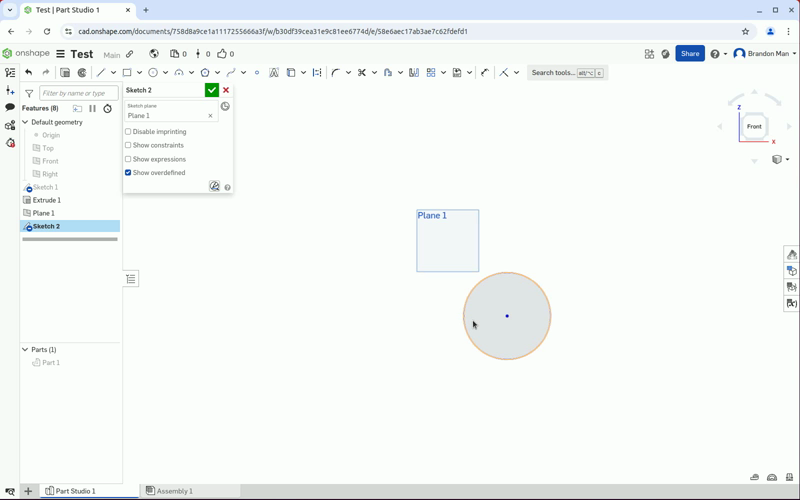
scroll(6)
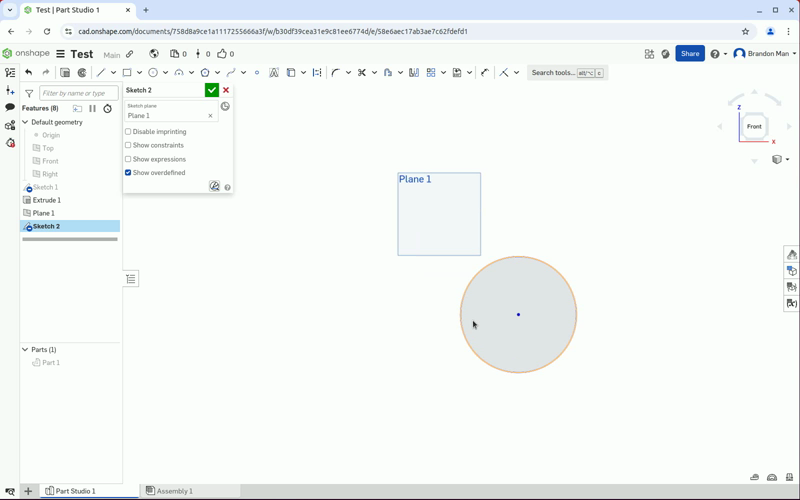
scroll(6)
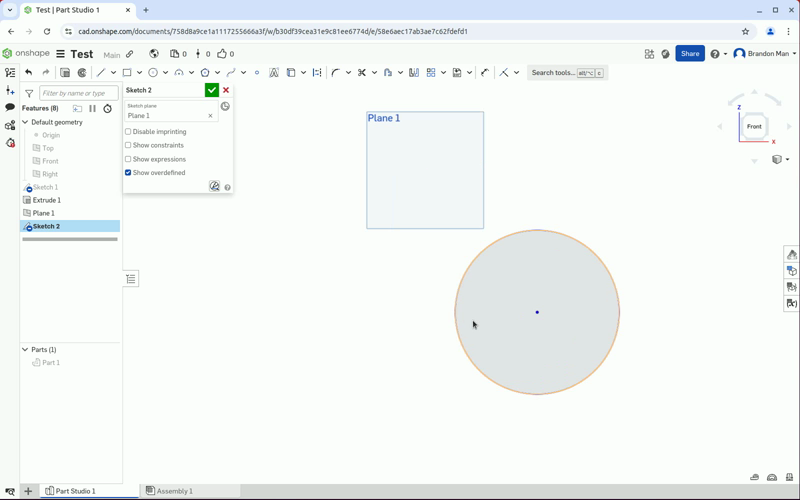
scroll(6)
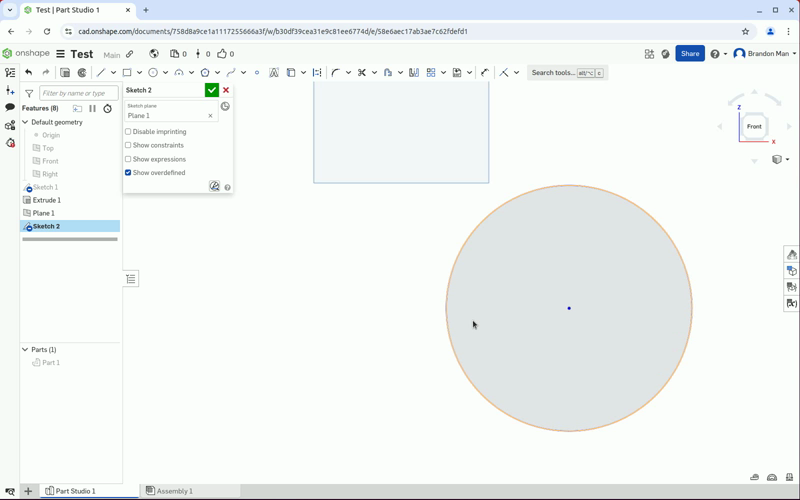
scroll(6)
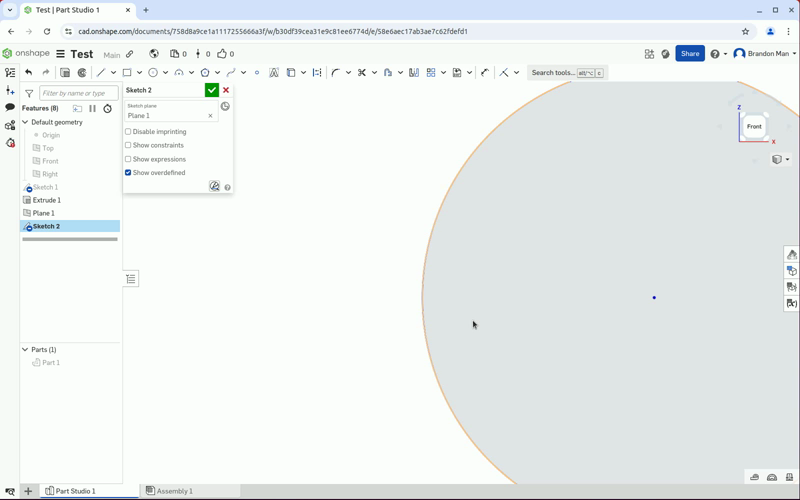
click(473, 320)
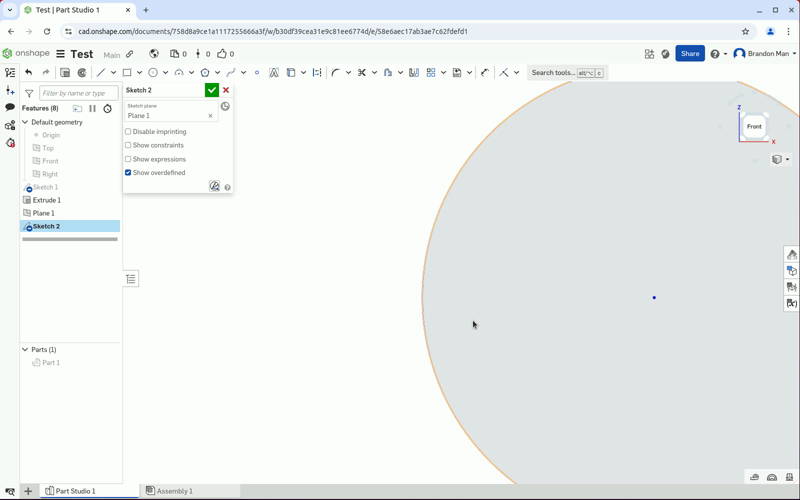
scroll(-6)
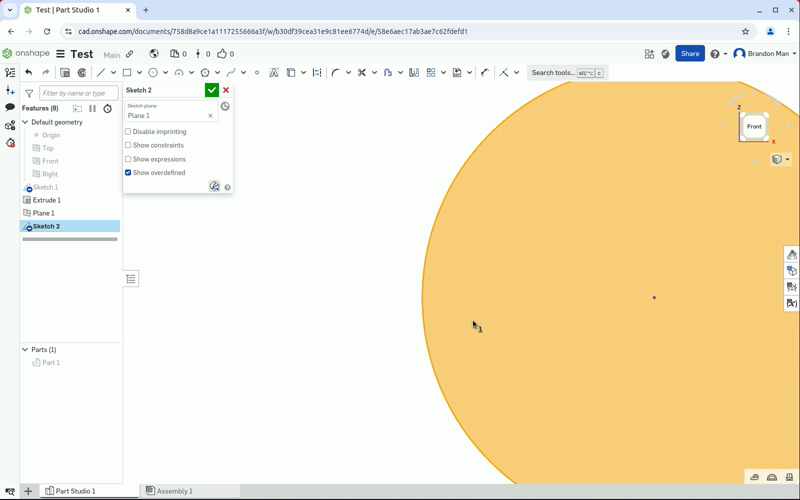
scroll(-6)
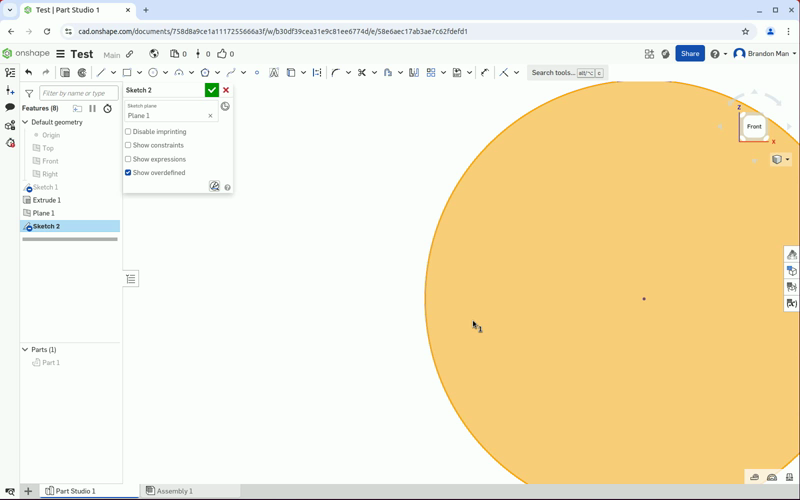
scroll(-6)
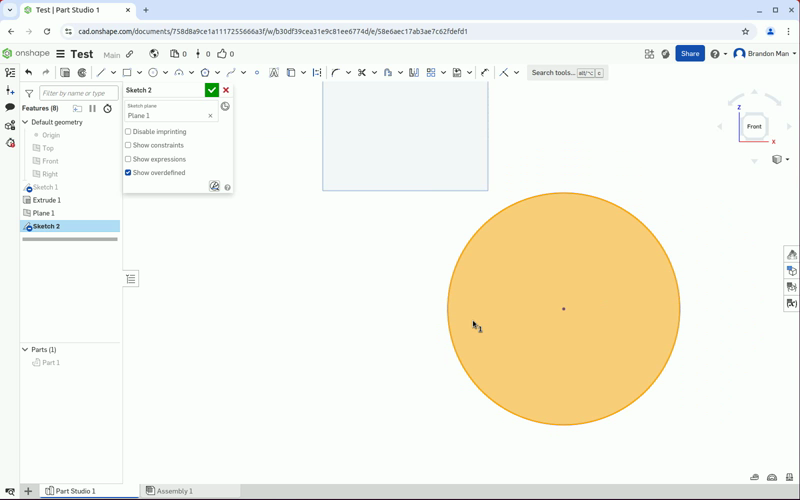
scroll(-6)
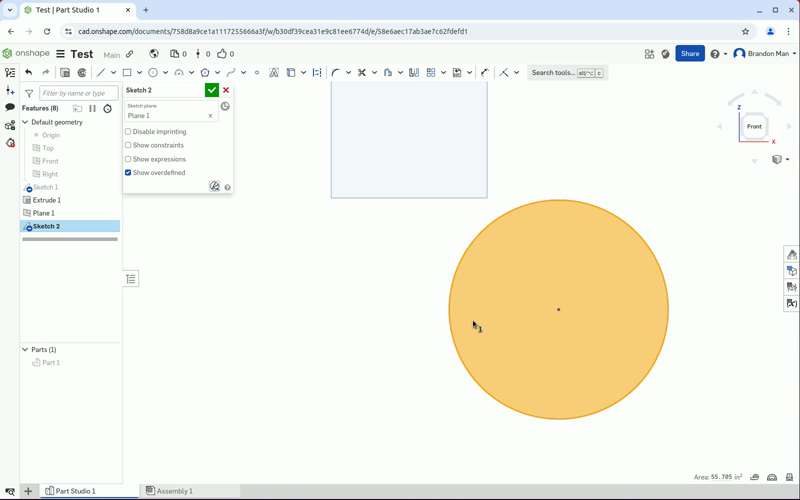
scroll(-6)
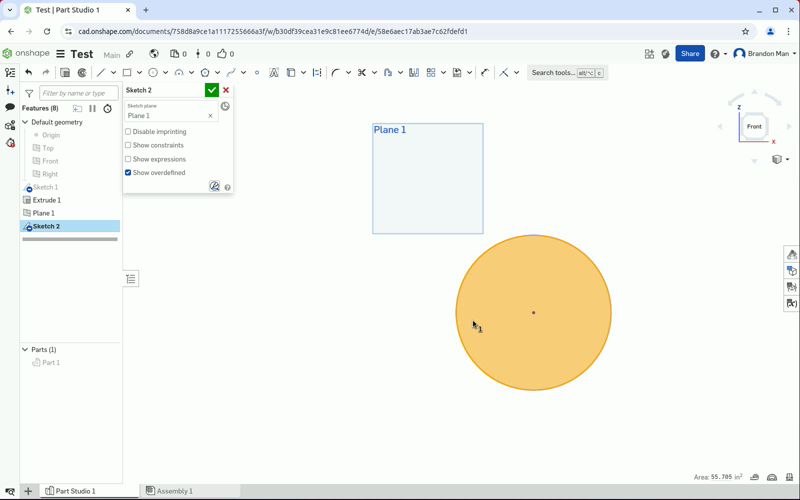
scroll(-6)
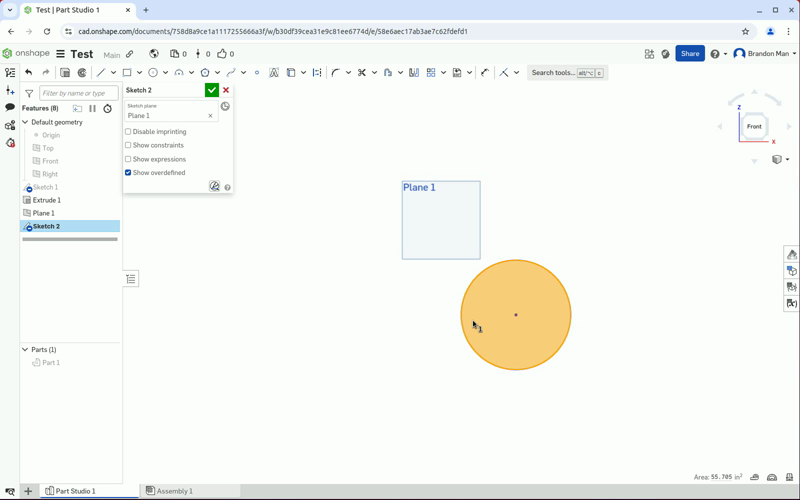
scroll(-6)
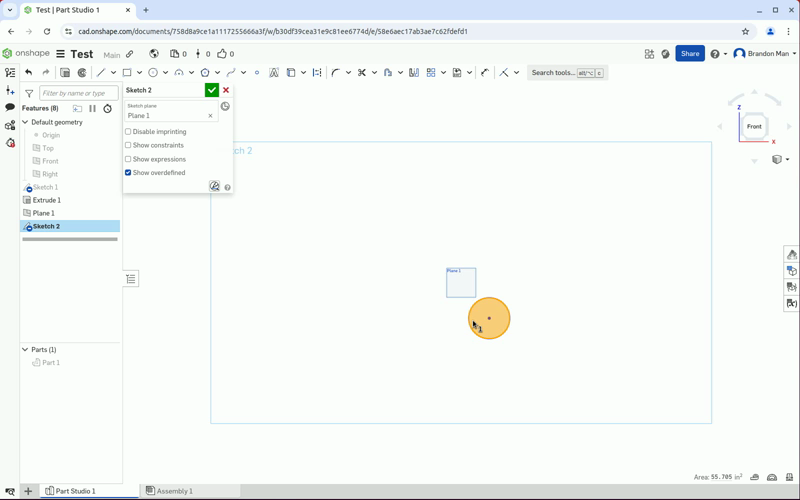
mouse_move(73, 352)
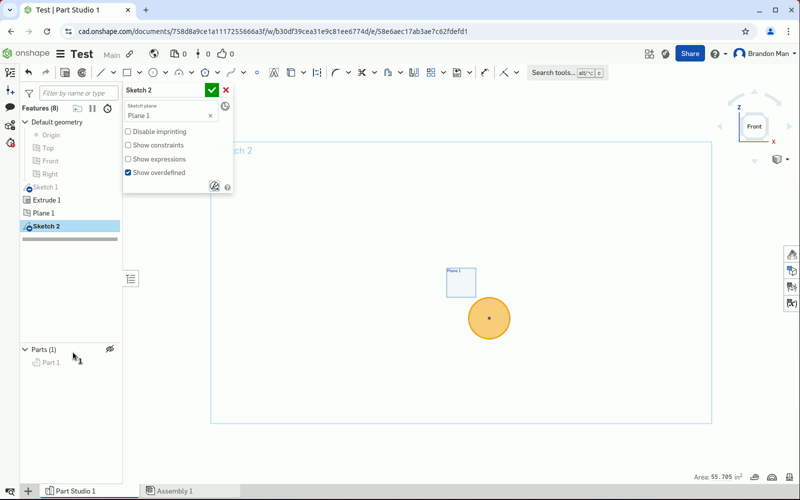
key(shift+y)
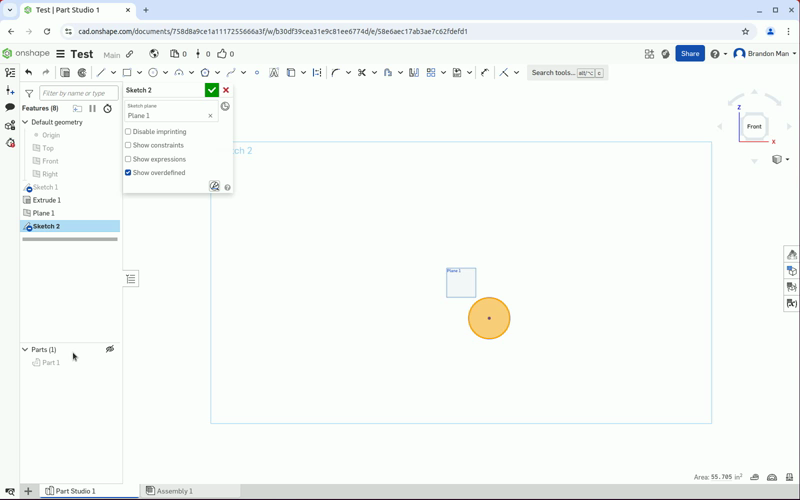
key(shift+e)
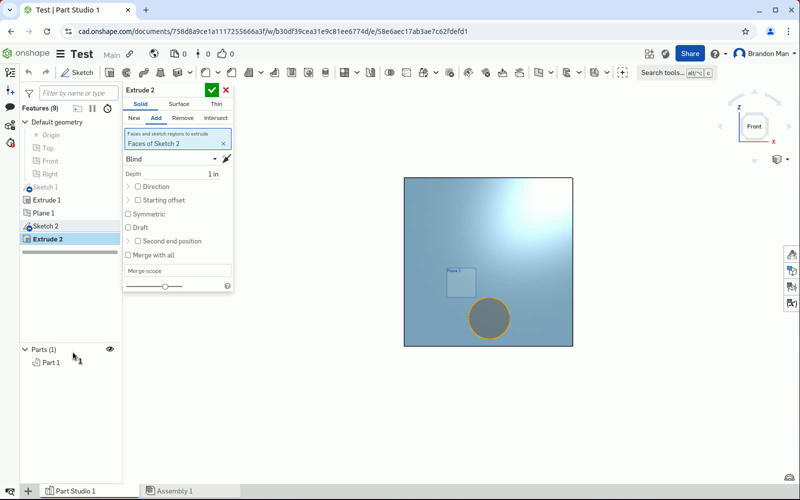
mouse_move(143, 106)
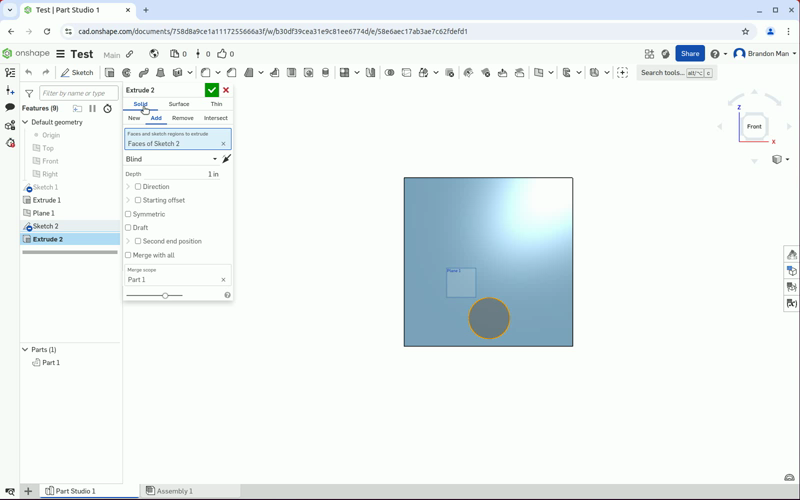
click(143, 106)
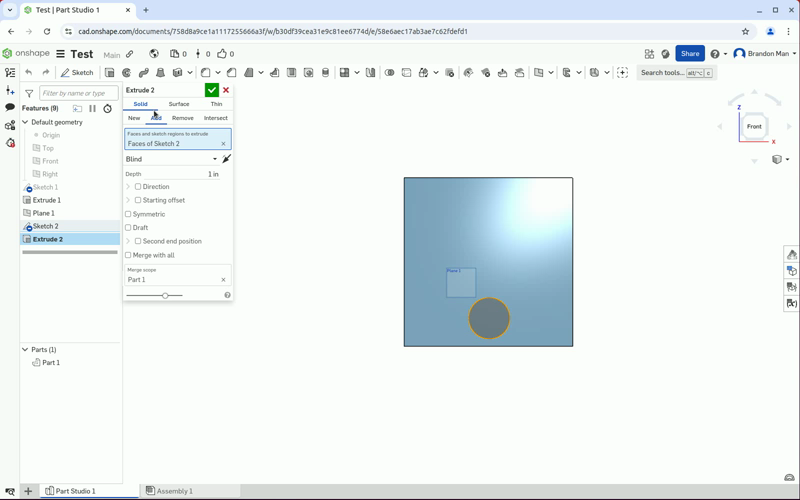
mouse_move(186, 120)
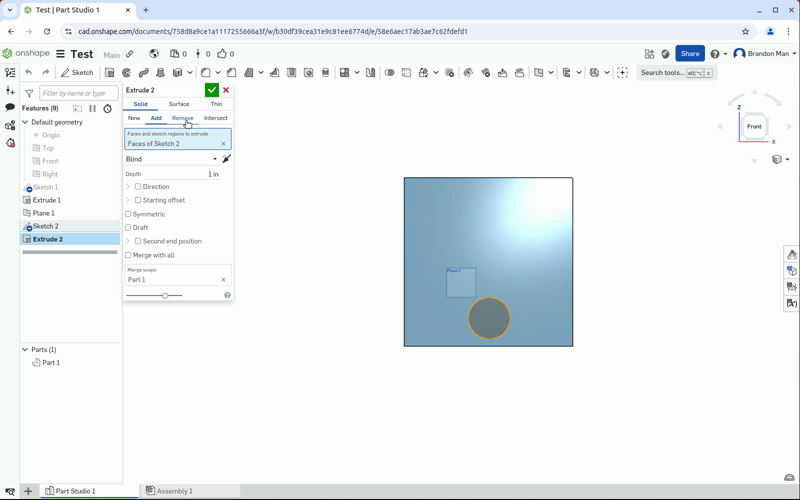
click(186, 120)
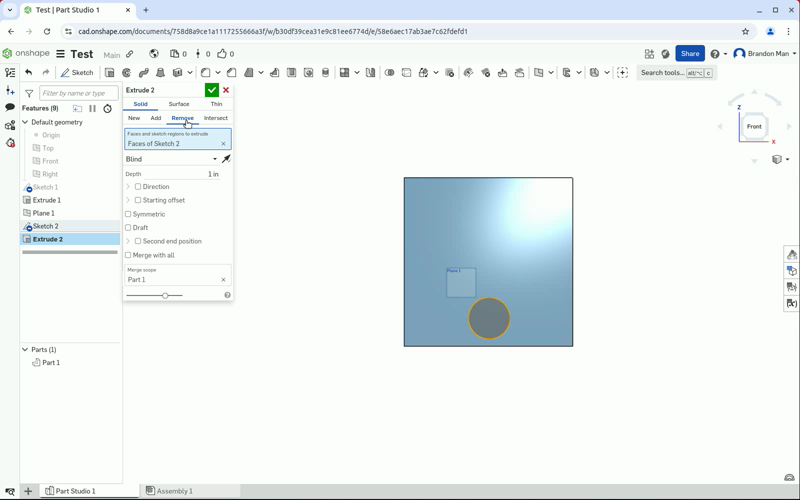
key(tab, 4)
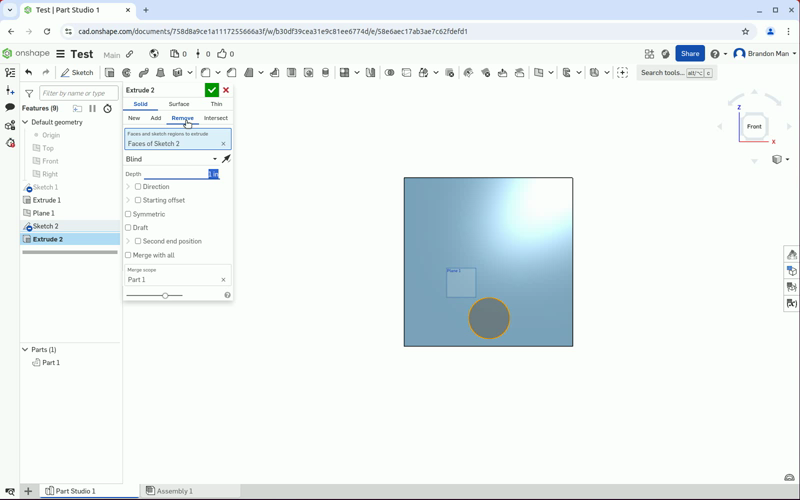
text(23.108)
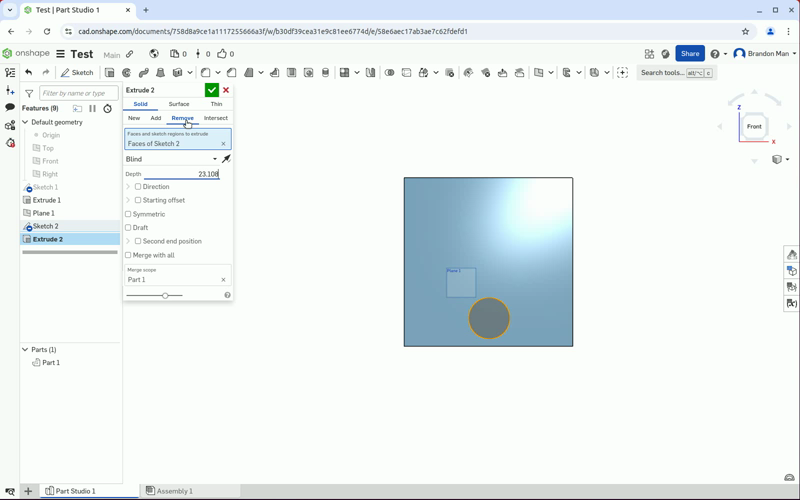
key(tab, 6)
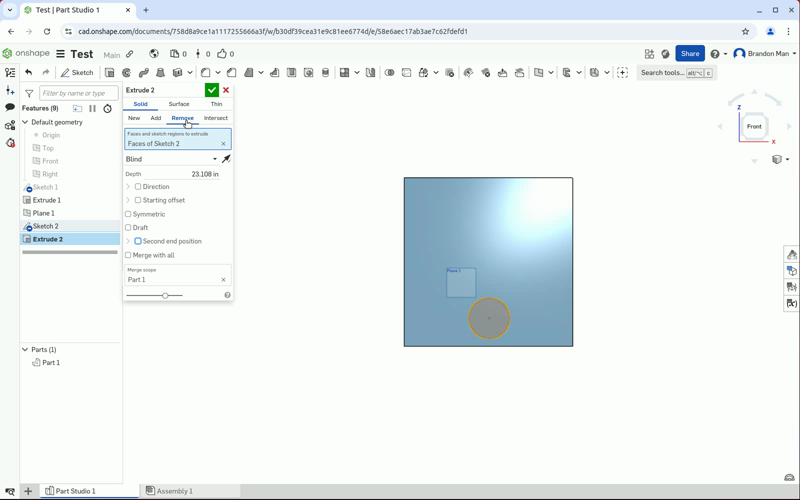
key(space)
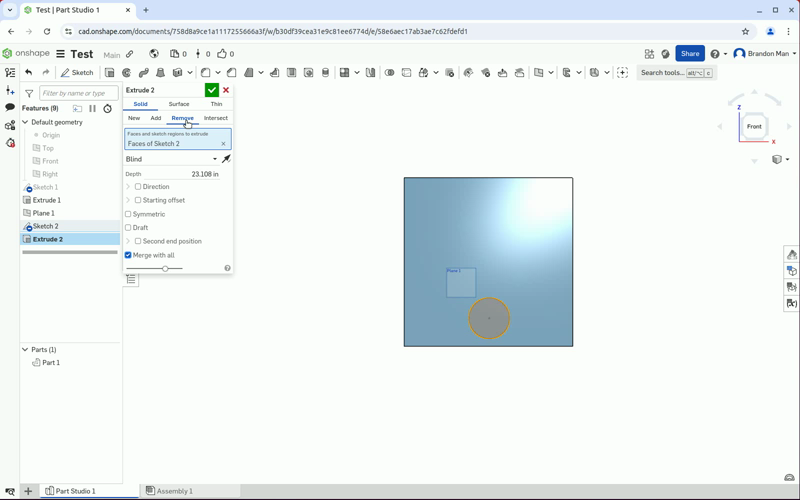
key(enter)
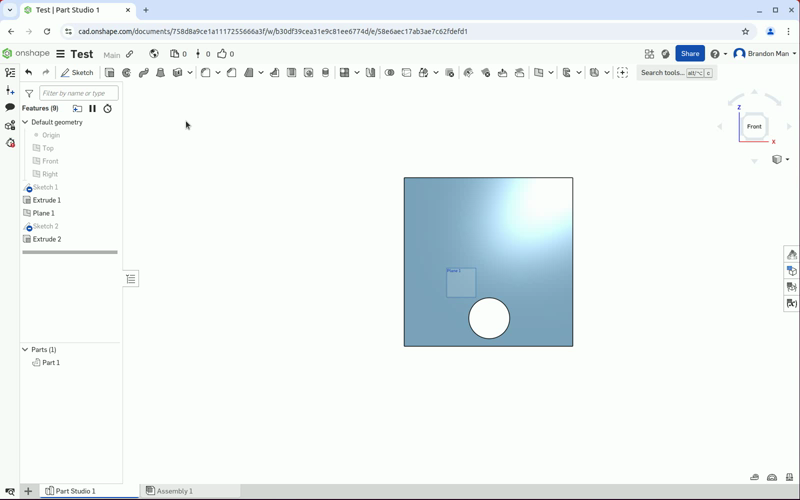
key(shift+h)
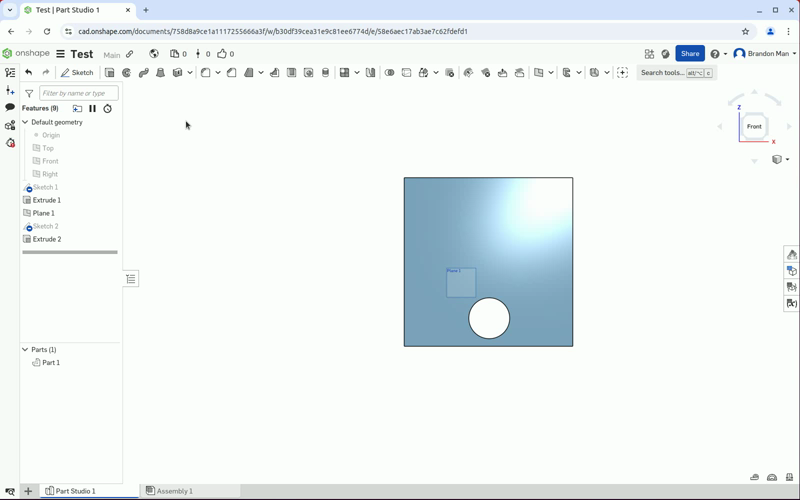
key(shift+h)
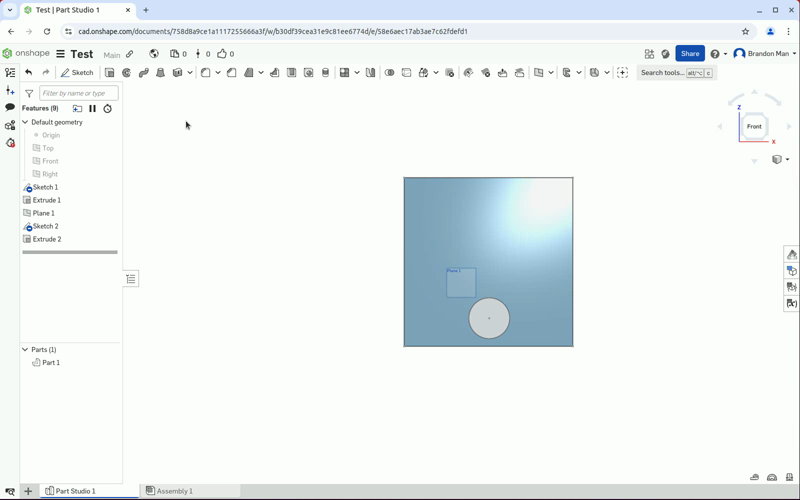
key(shift+7)
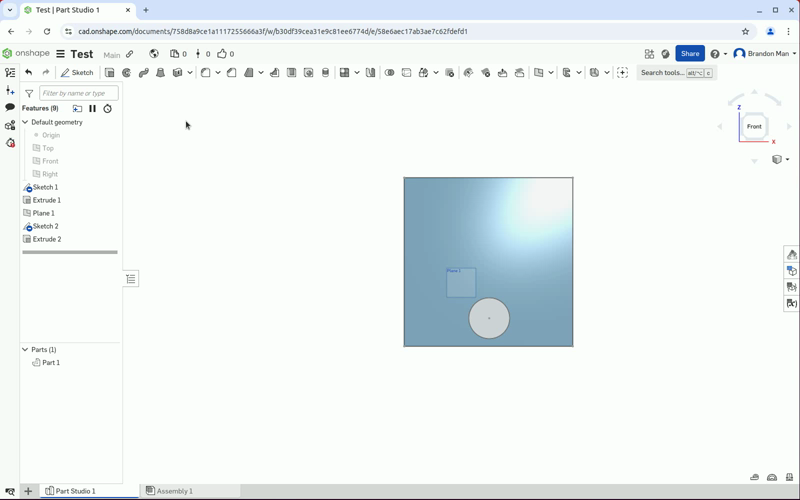
key(left, 2)
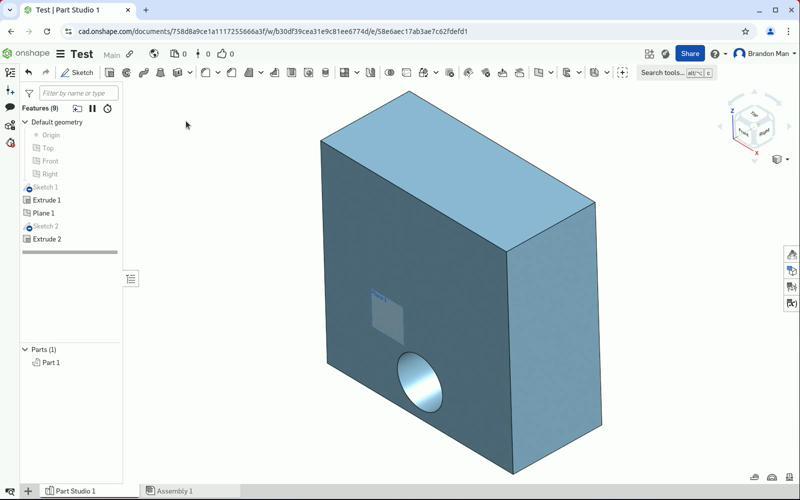
key(down, 2)
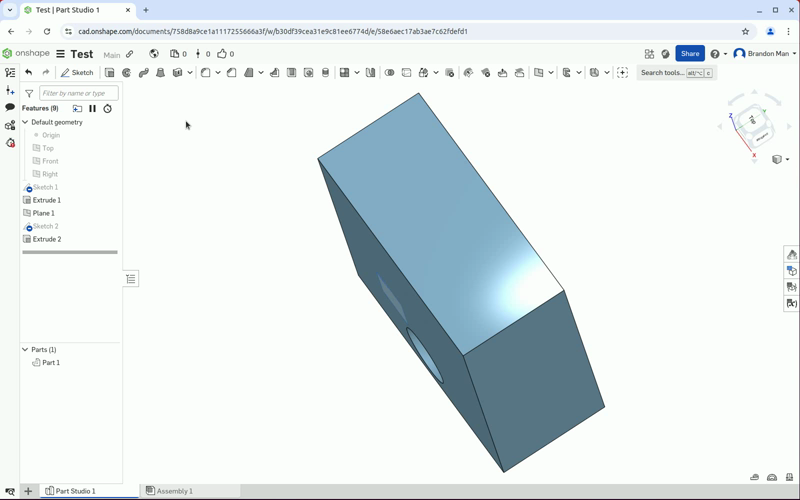
key(up, 2)
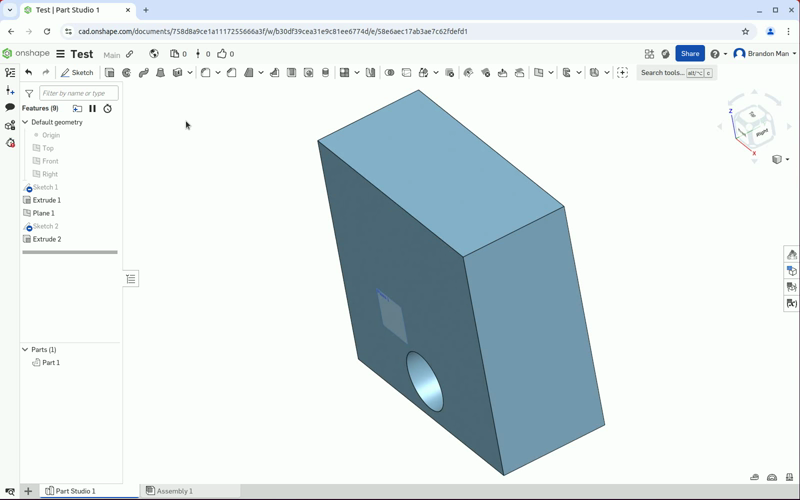
key(right, 2)
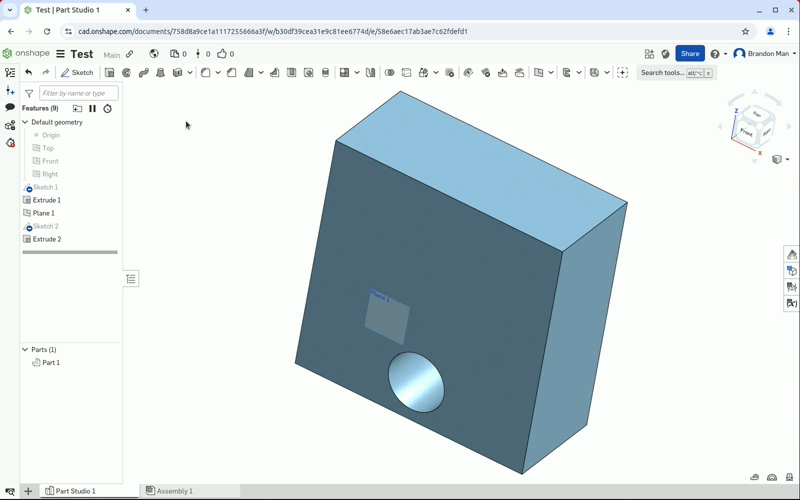
mouse_move(73, 189)
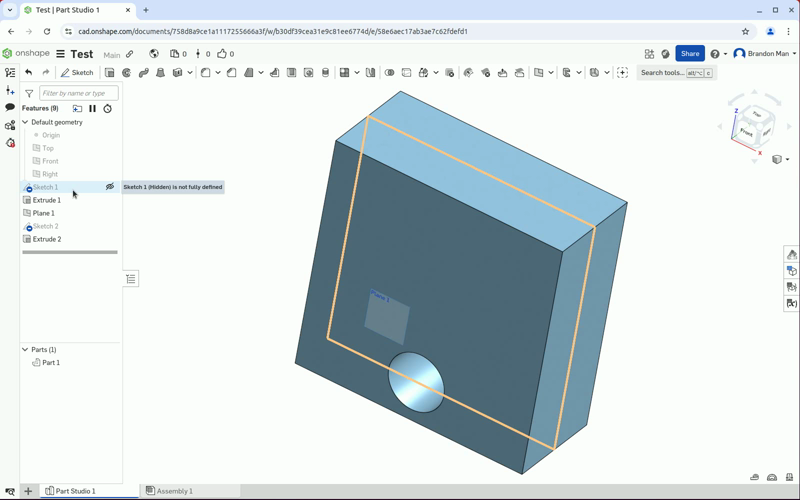
click(73, 189)